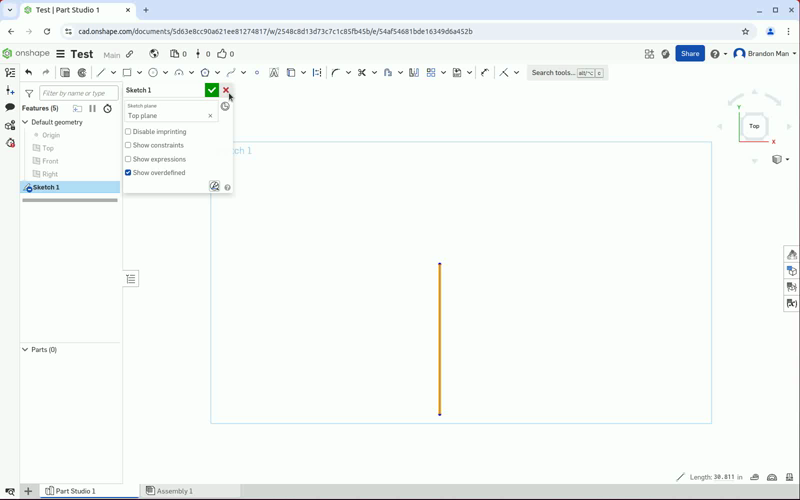
key(shift+h)
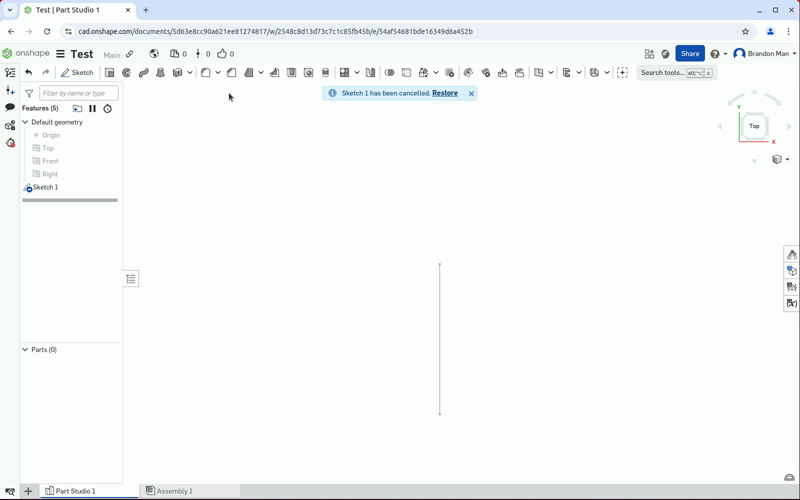
mouse_move(73, 352)
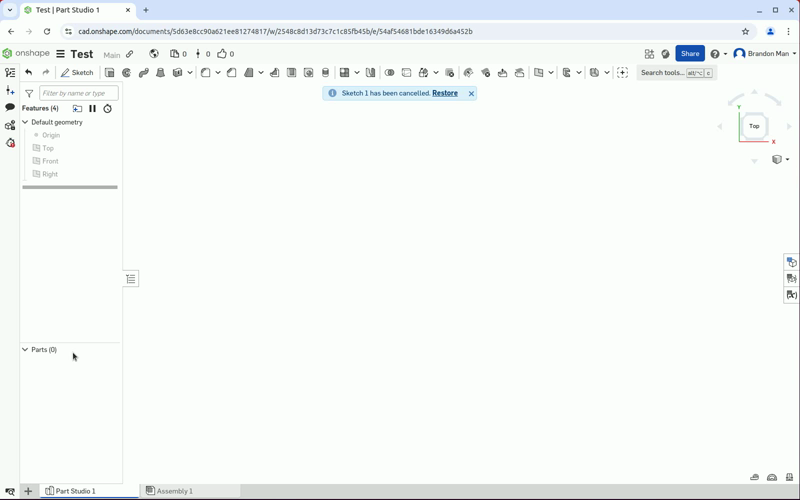
key(y)
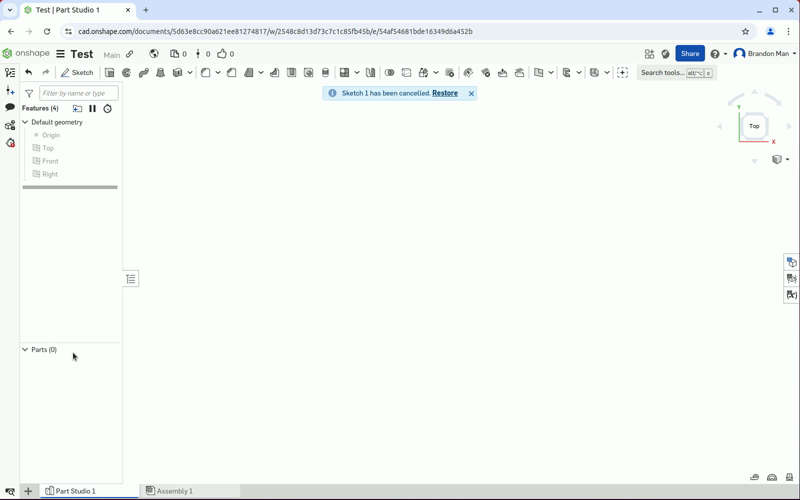
key(shift+p)
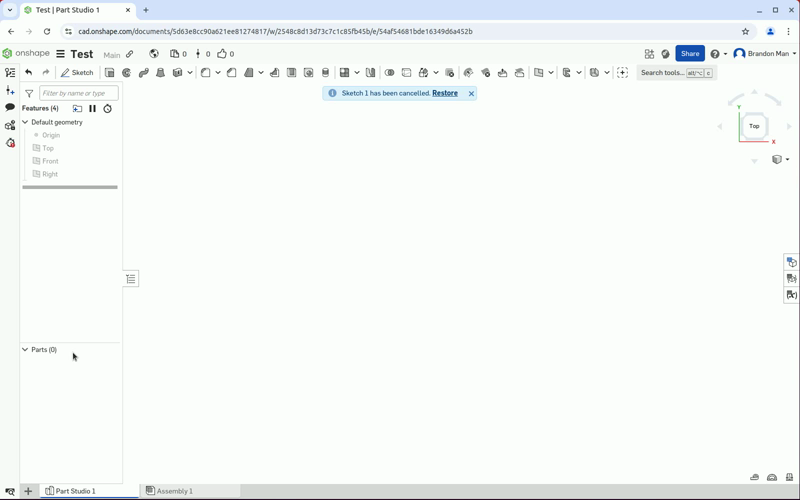
key(space)
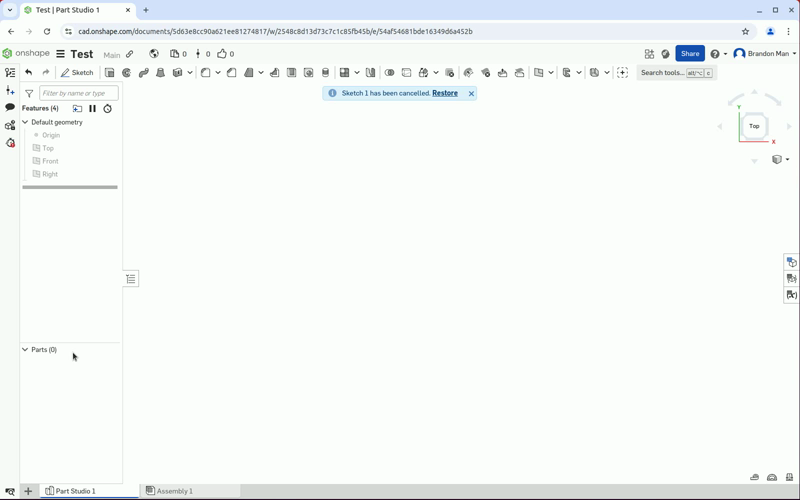
key_down(shift)
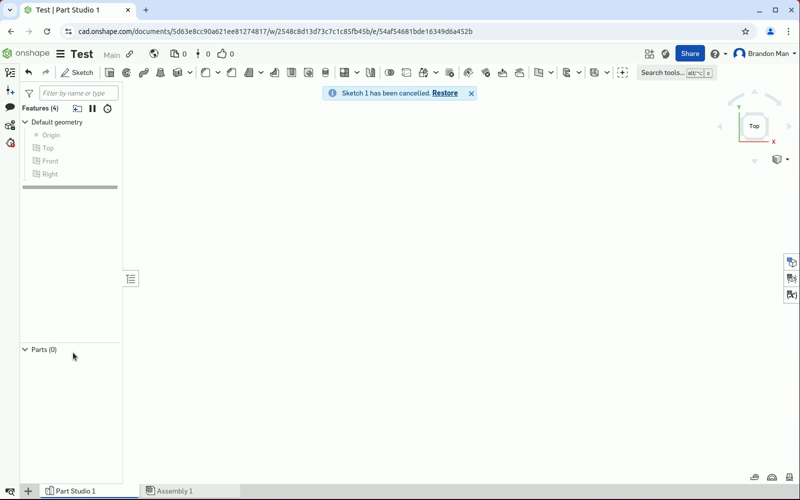
key(up)
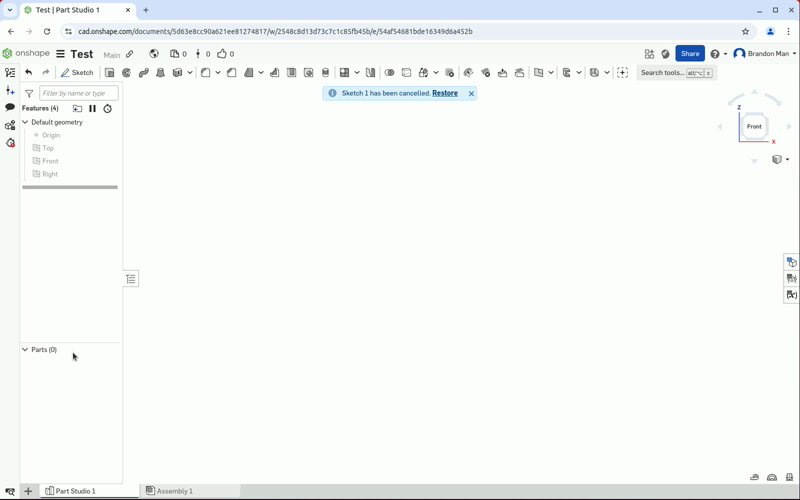
key_up(shift)
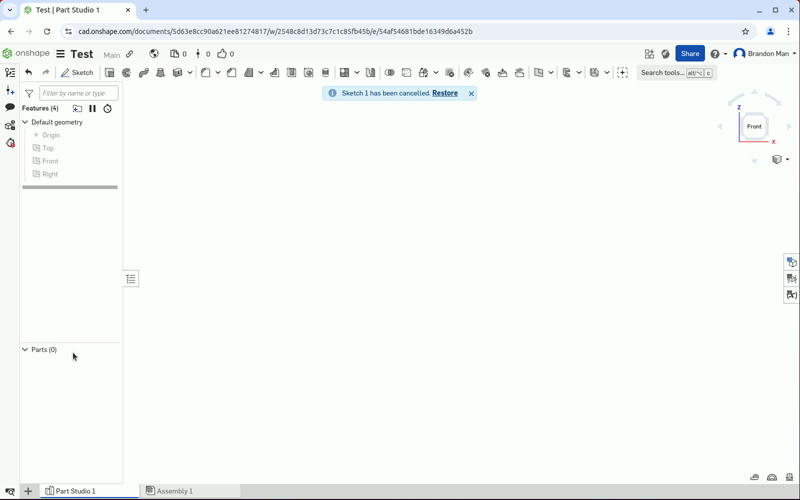
mouse_move(73, 352)
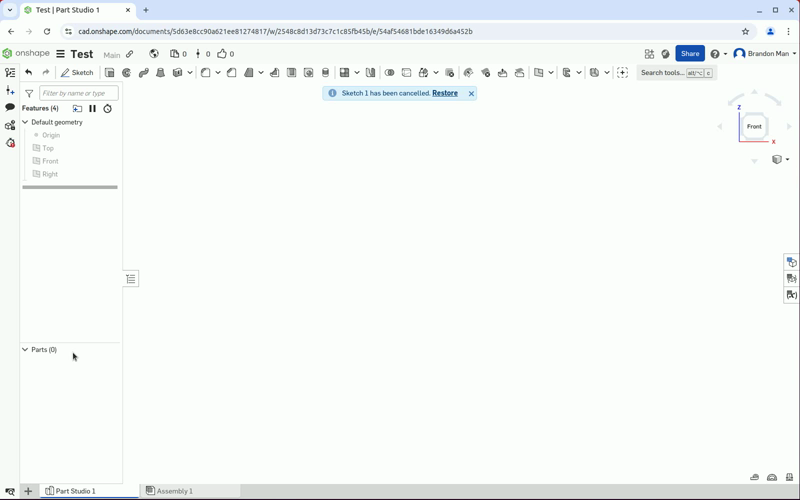
key(shift+y)
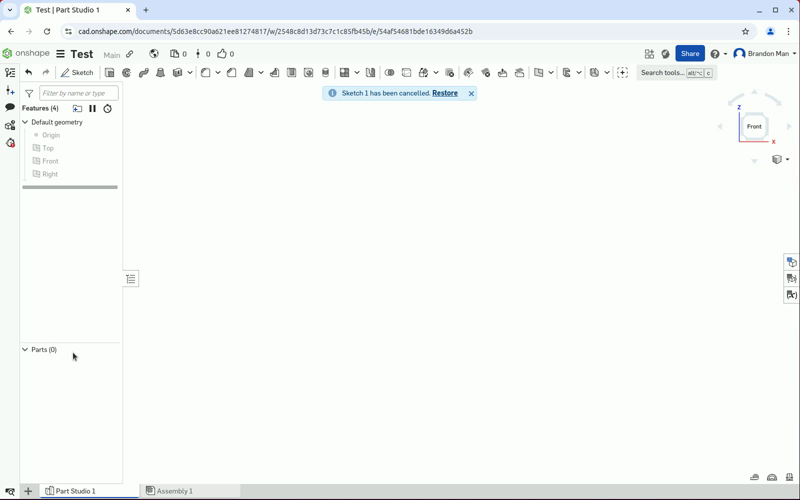
key(shift+s)
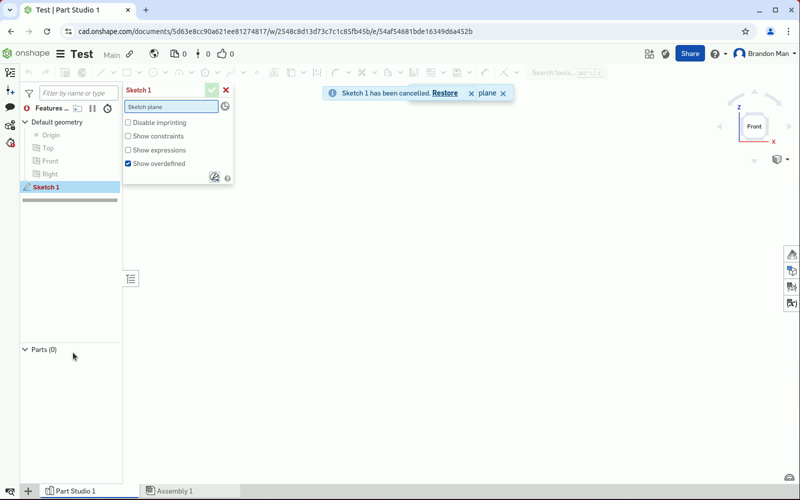
mouse_move(73, 163)
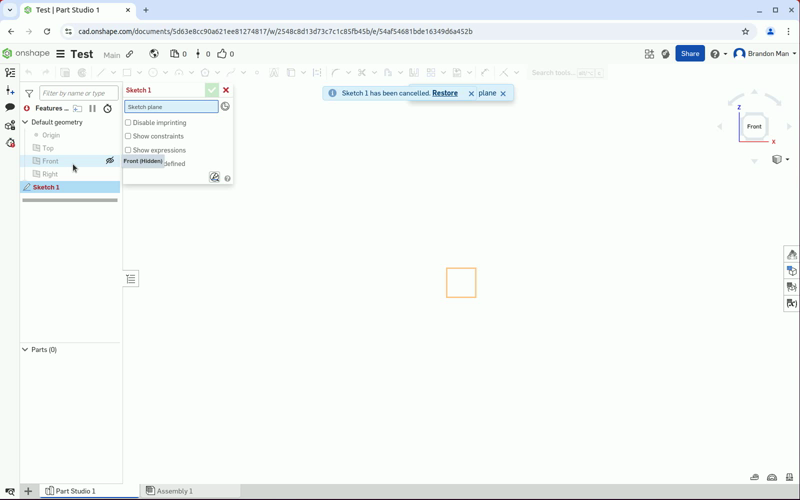
click(73, 163)
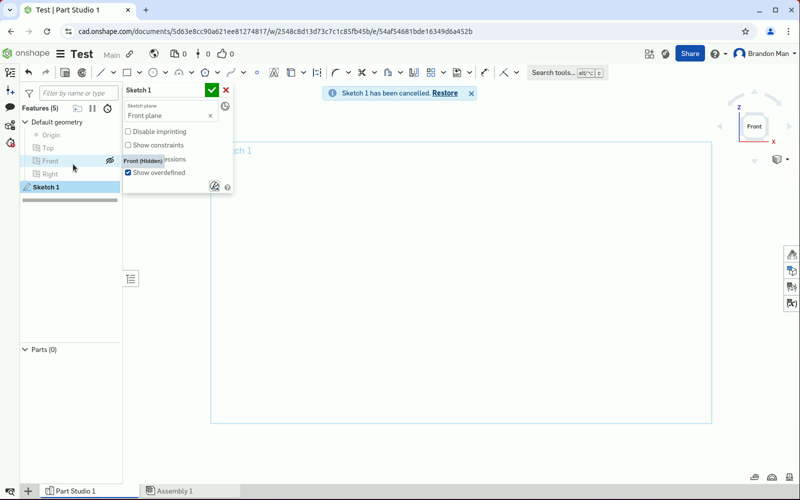
mouse_move(73, 352)
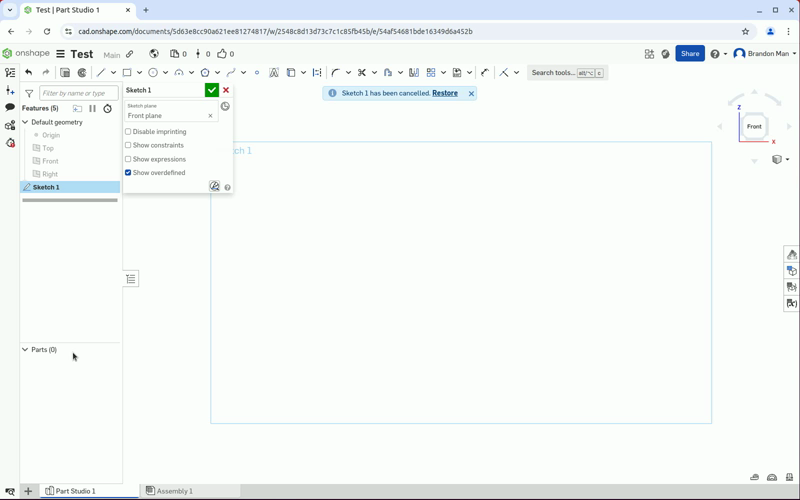
key(y)
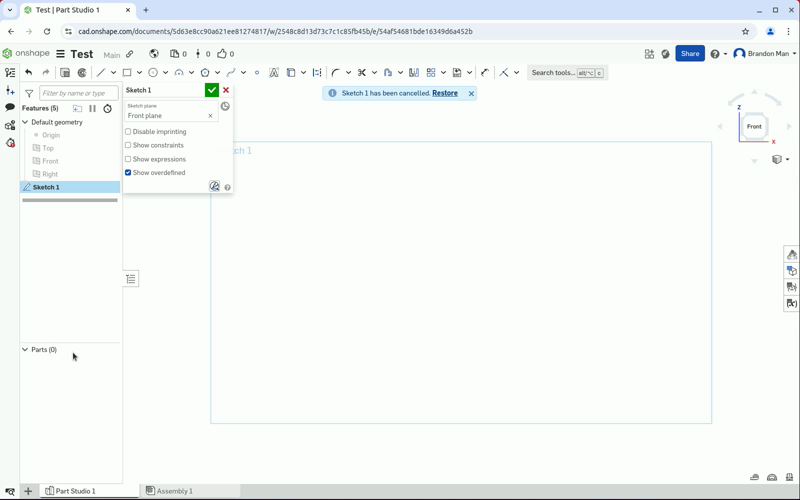
key(l)
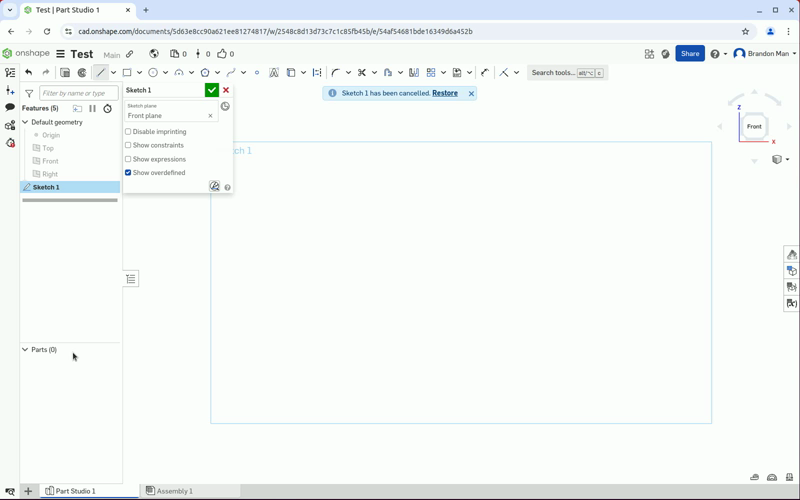
key_down(shift)
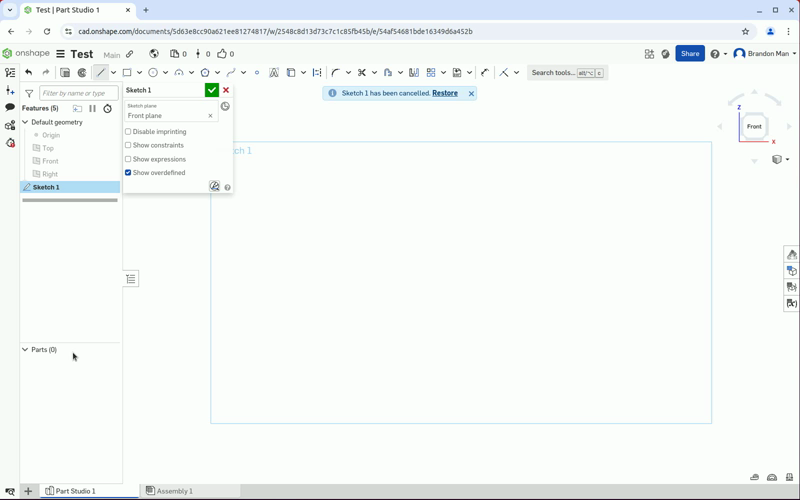
mouse_move(348, 282)
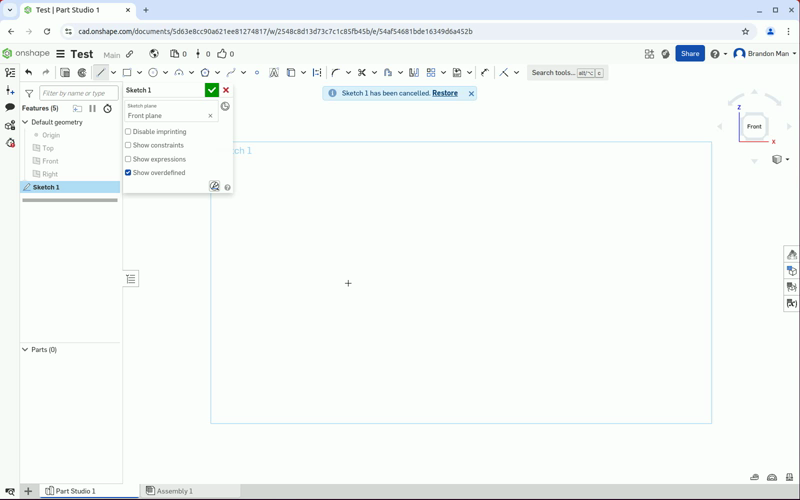
click(348, 282)
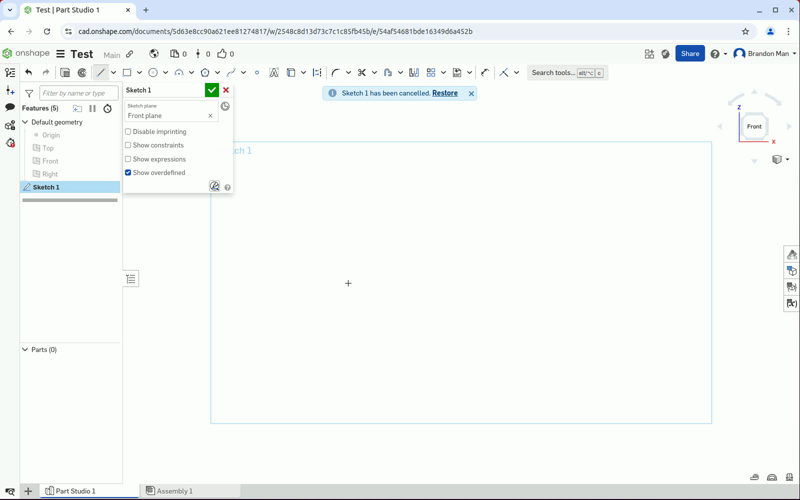
key_up(shift)
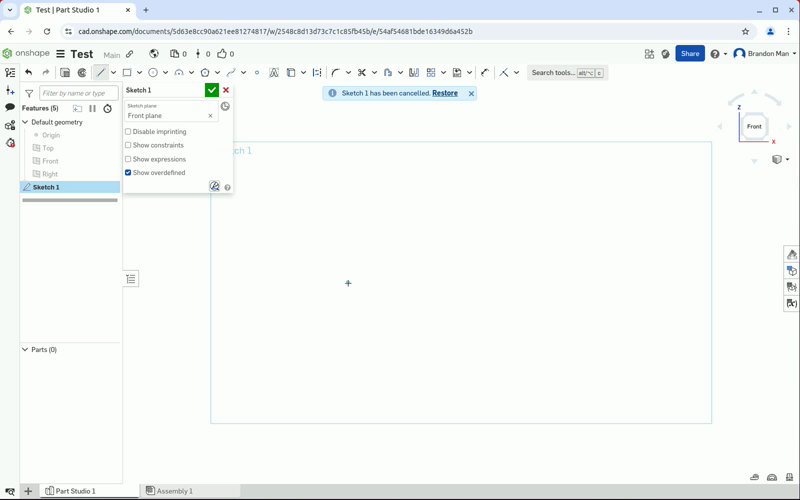
key_down(shift)
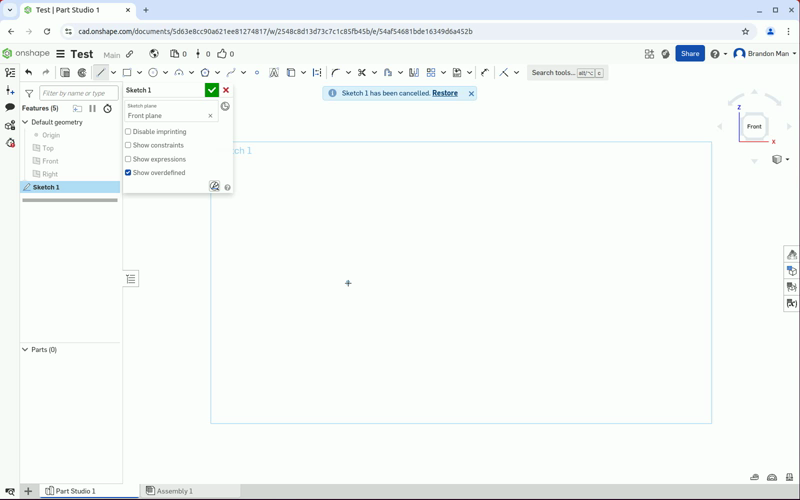
mouse_move(460, 282)
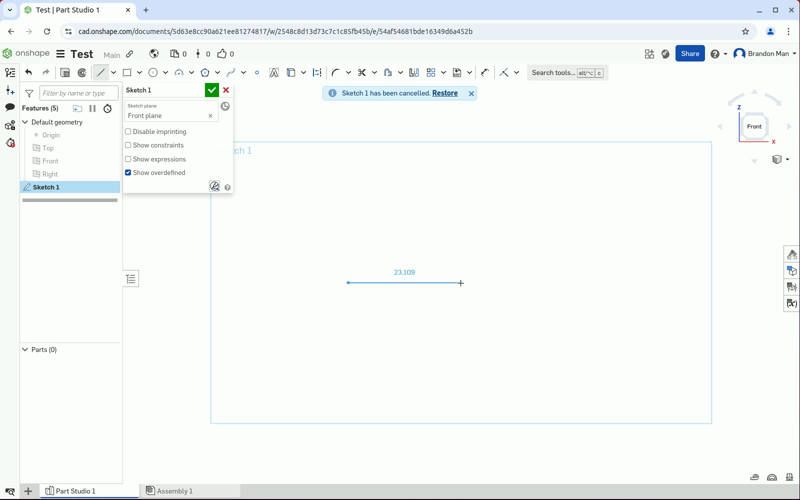
click(460, 282)
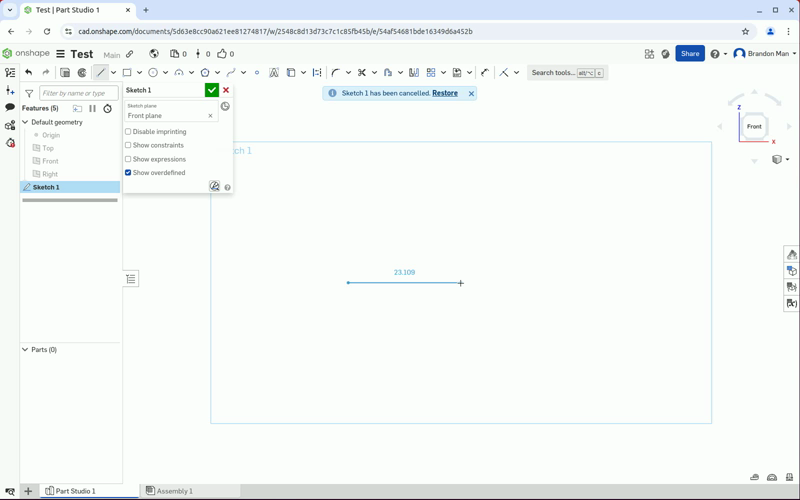
key_up(shift)
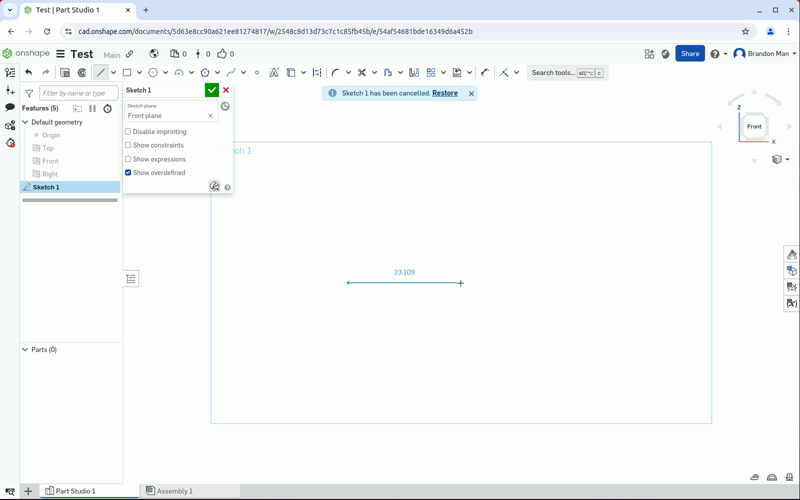
key_down(shift)
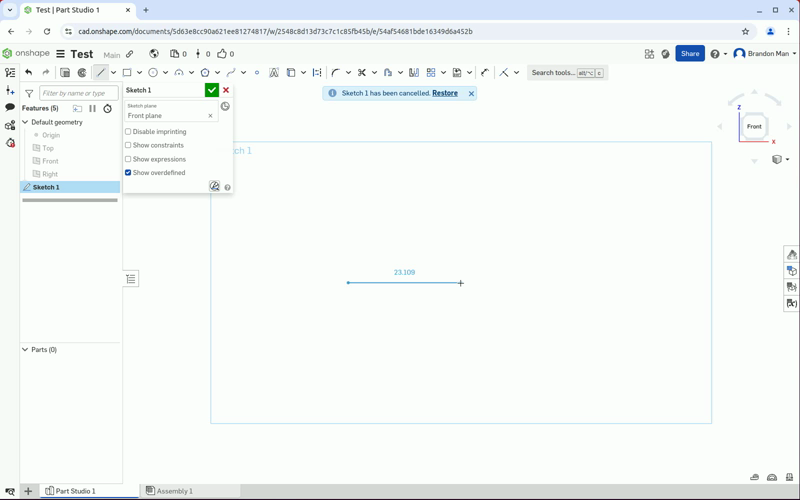
mouse_move(460, 170)
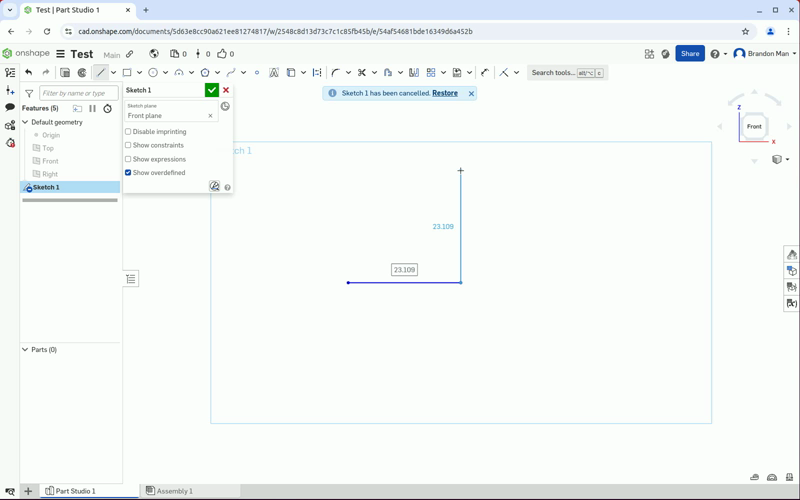
click(460, 170)
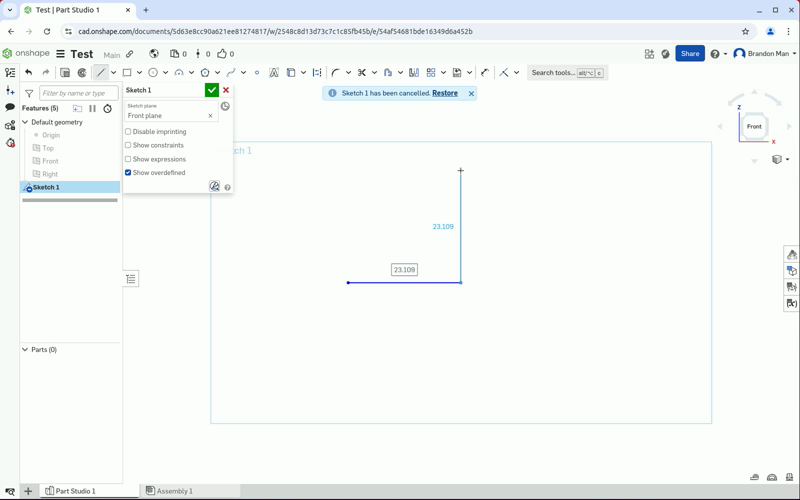
key_up(shift)
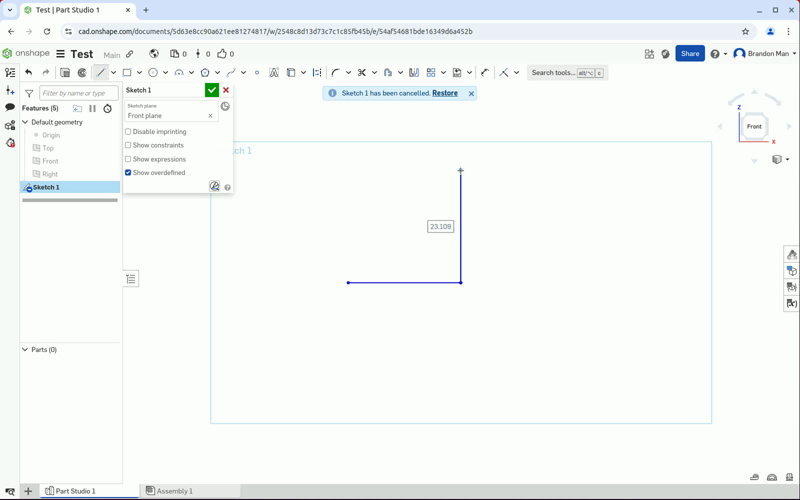
key_down(shift)
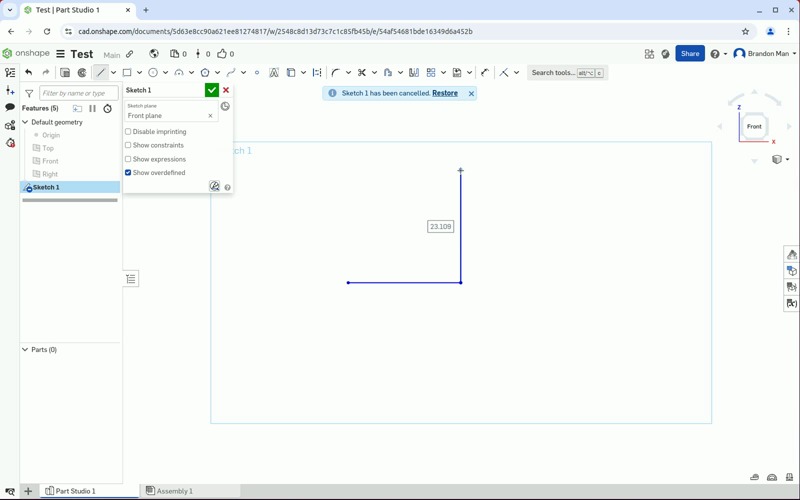
mouse_move(348, 170)
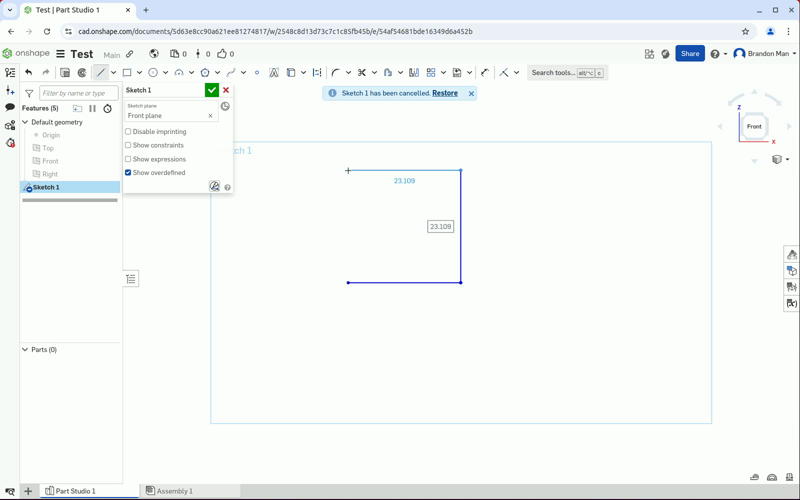
click(348, 170)
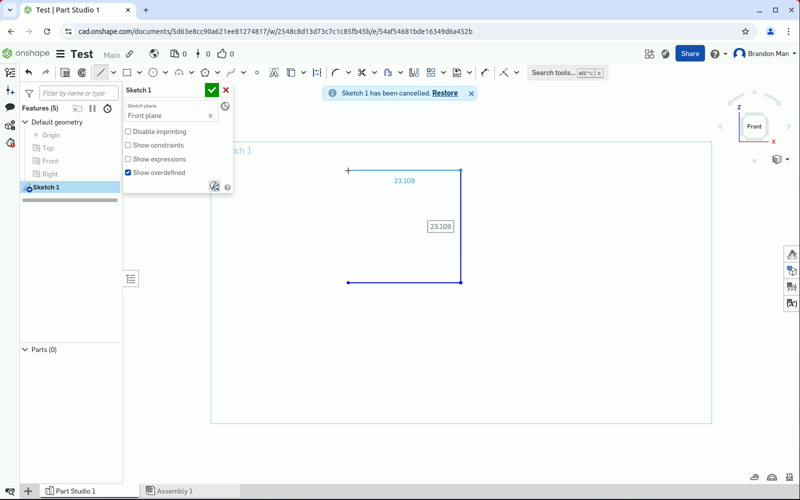
key_up(shift)
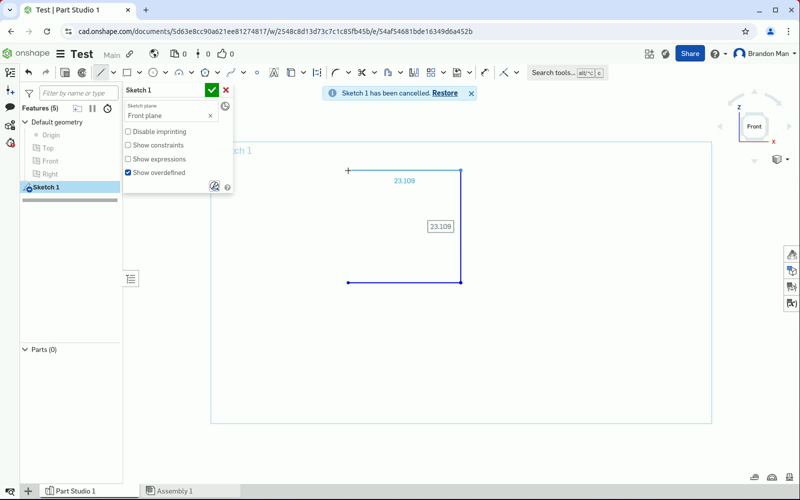
key_down(shift)
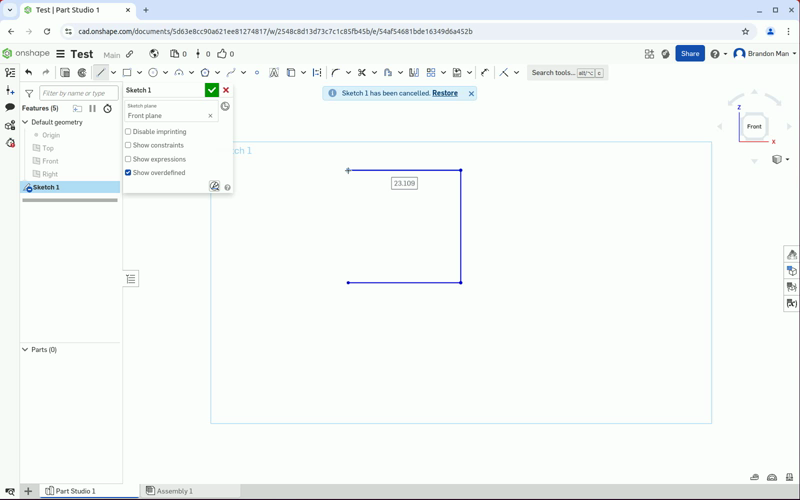
mouse_move(348, 282)
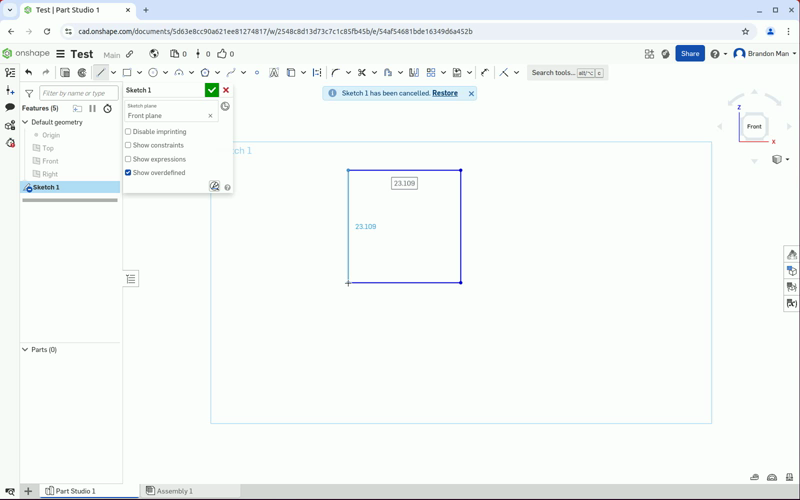
key_up(shift)
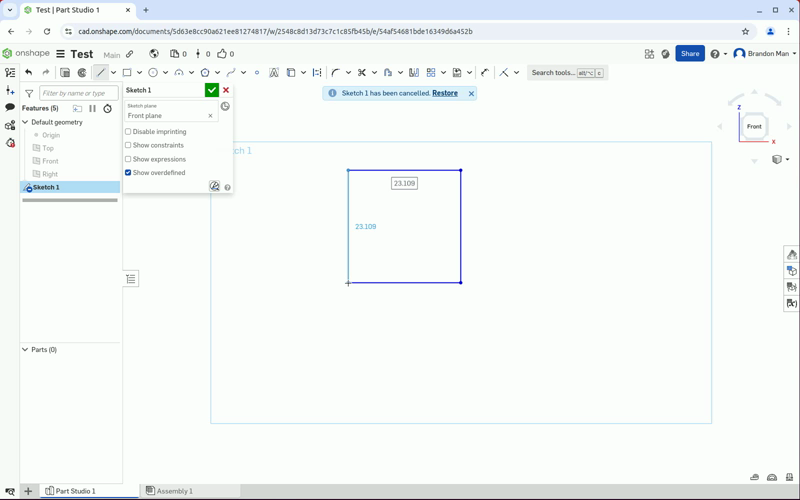
click(348, 282)
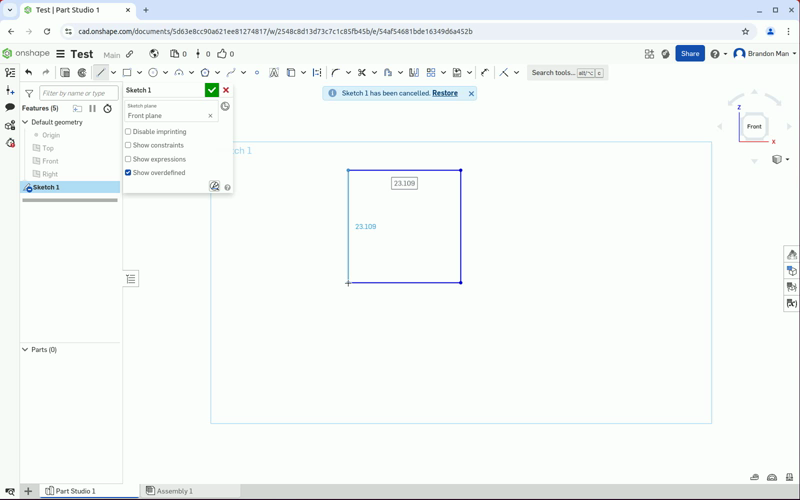
key(esc)
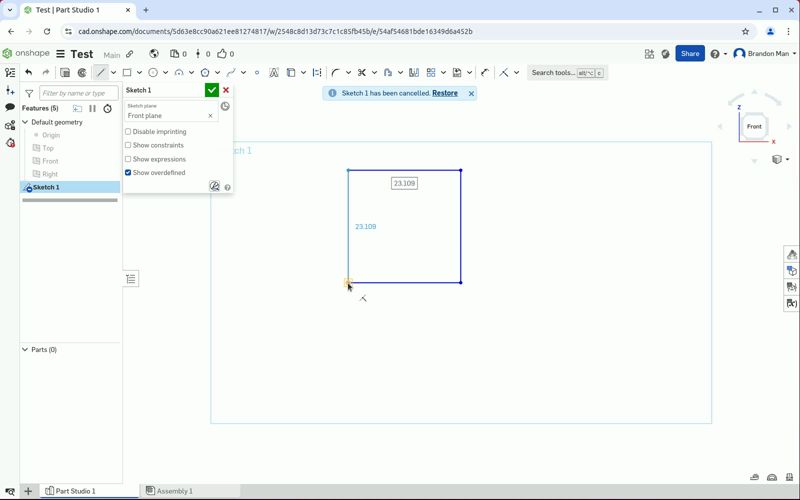
mouse_move(366, 219)
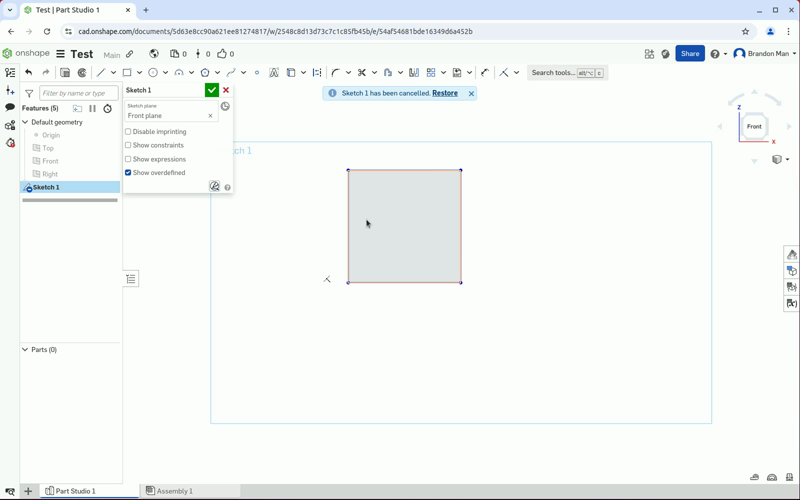
click(366, 219)
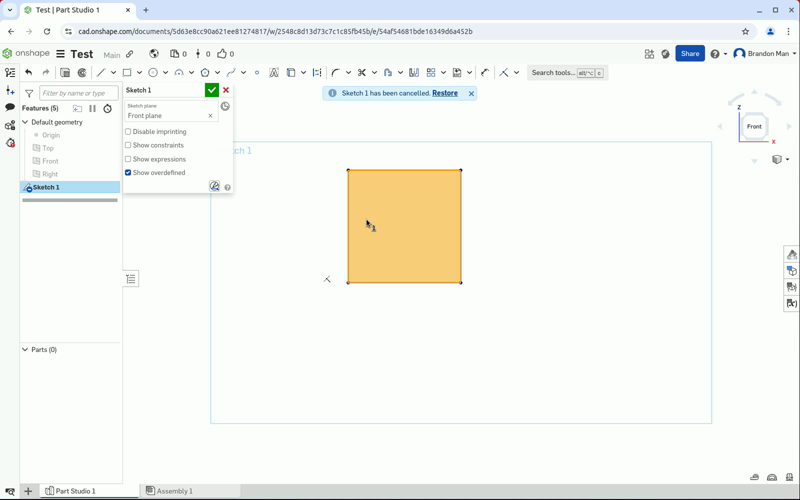
mouse_move(73, 352)
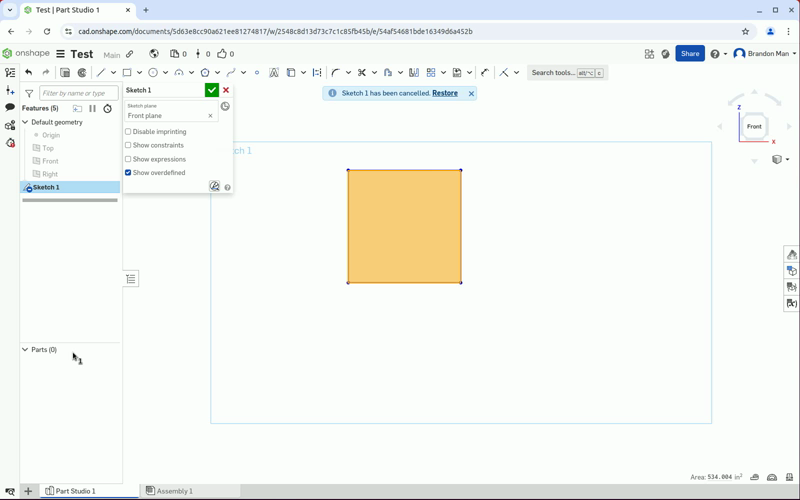
key(shift+y)
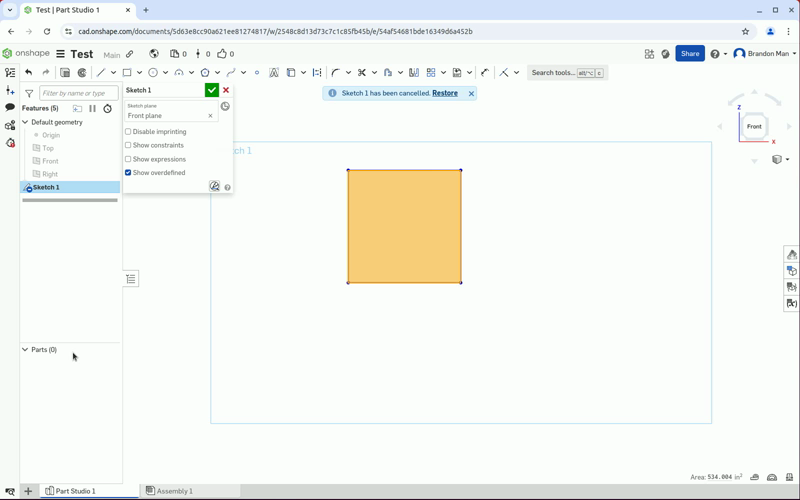
key(shift+e)
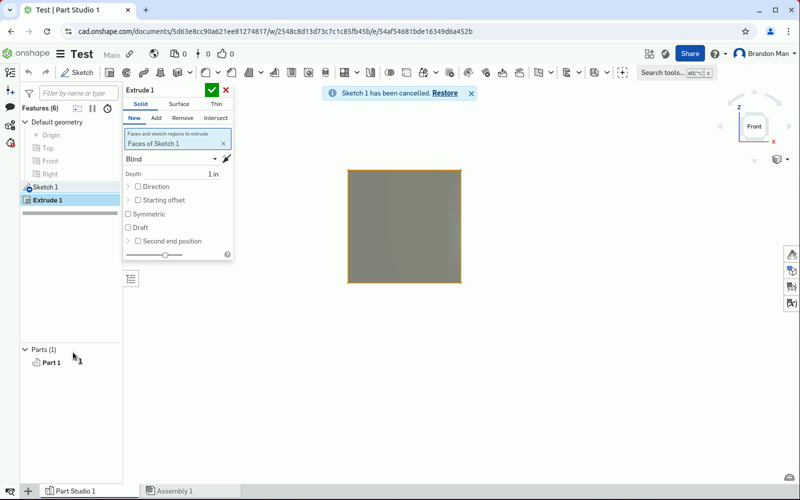
mouse_move(143, 106)
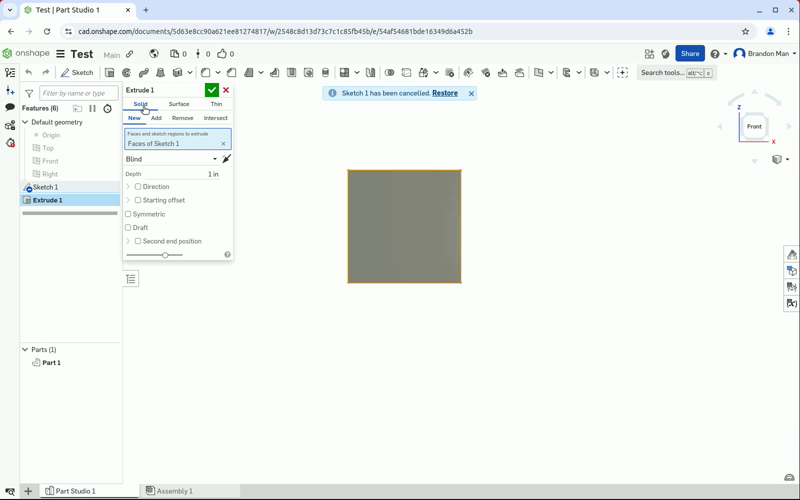
click(143, 106)
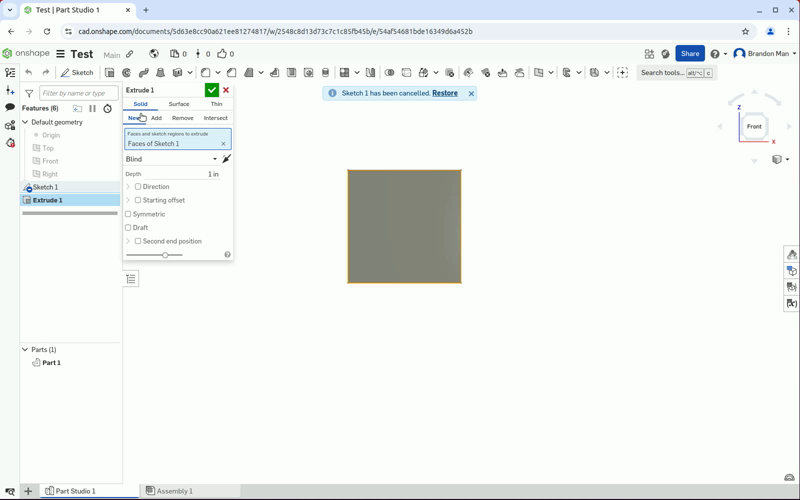
mouse_move(137, 120)
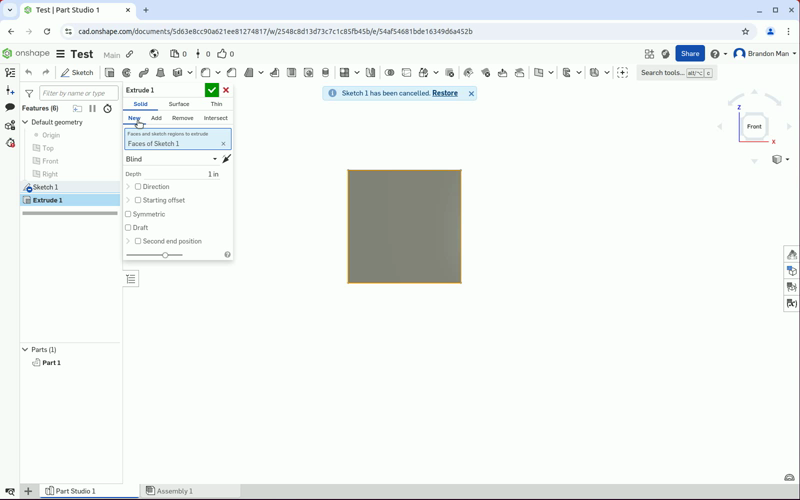
click(137, 120)
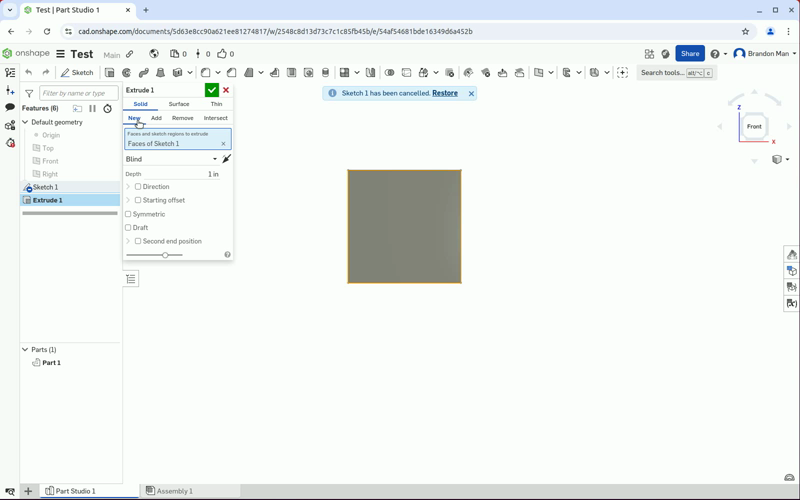
key(tab, 4)
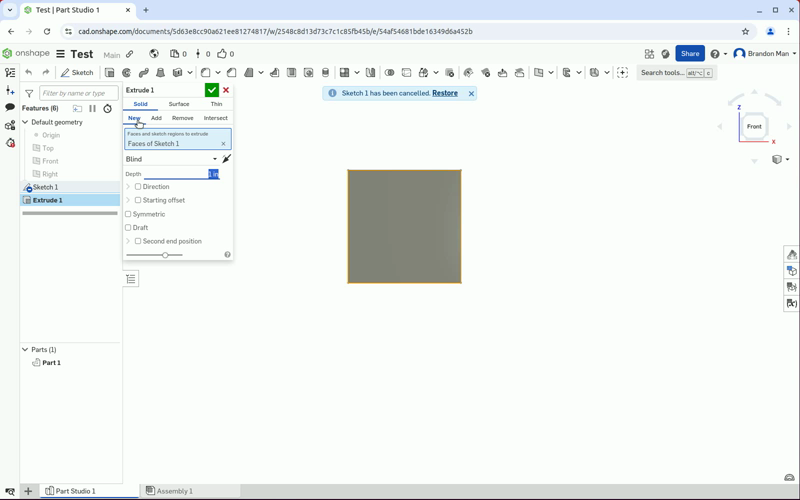
text(9.869)
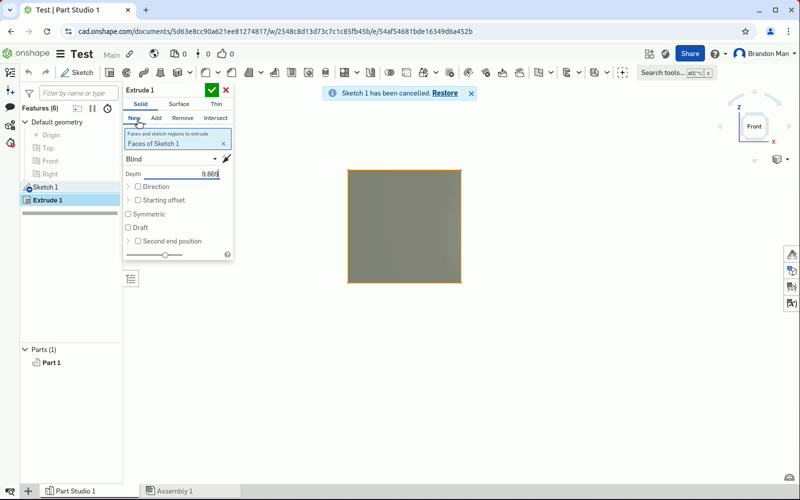
key(enter)
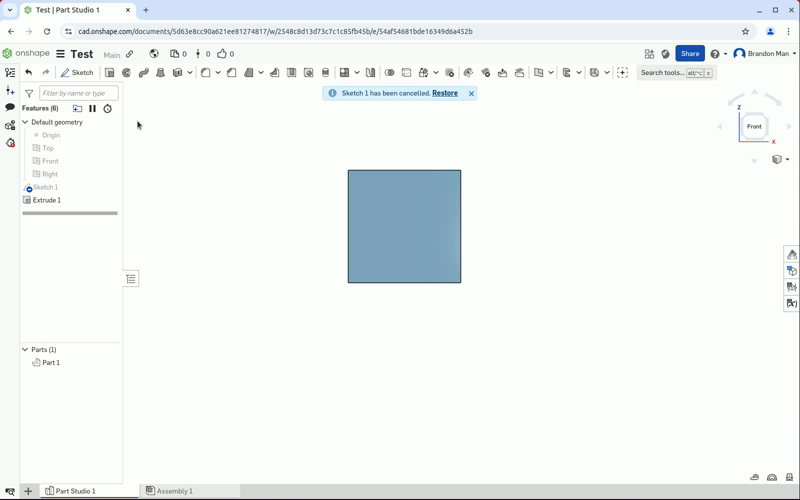
key(shift+h)
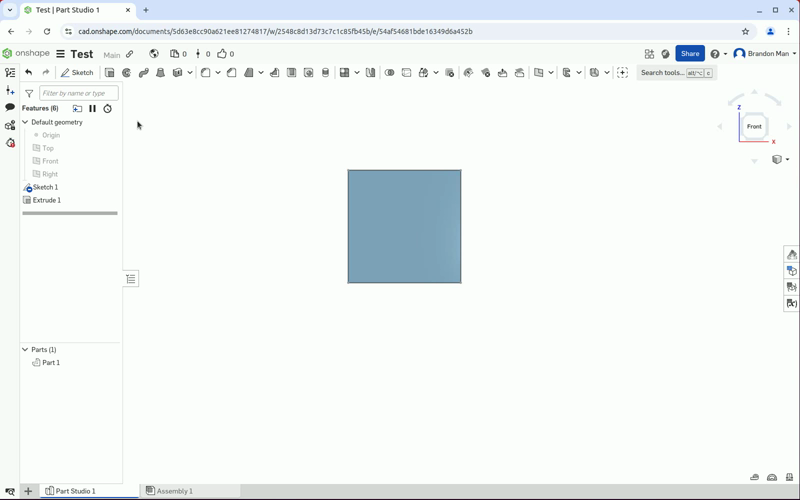
key(shift+h)
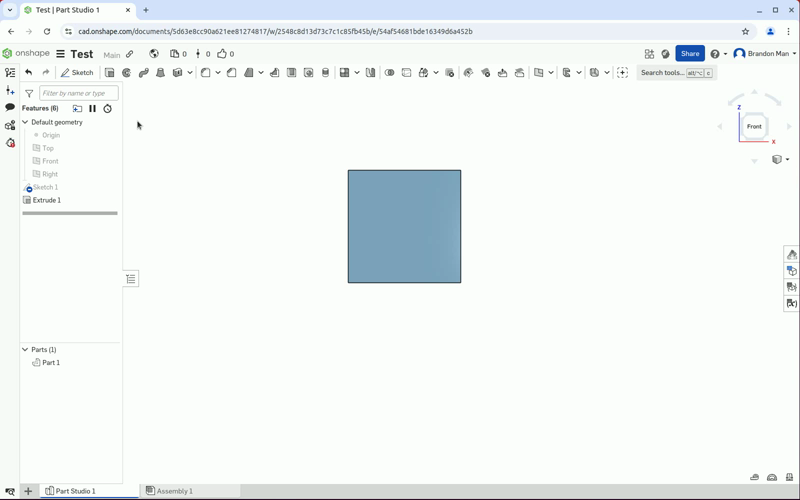
mouse_move(73, 189)
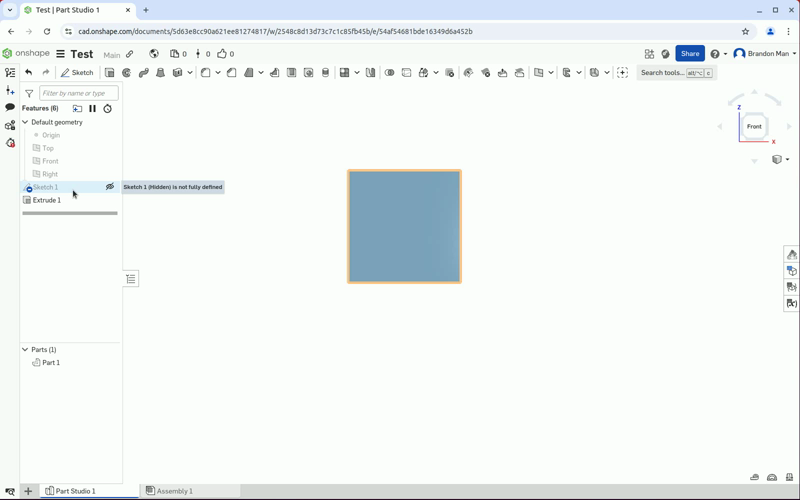
click(73, 189)
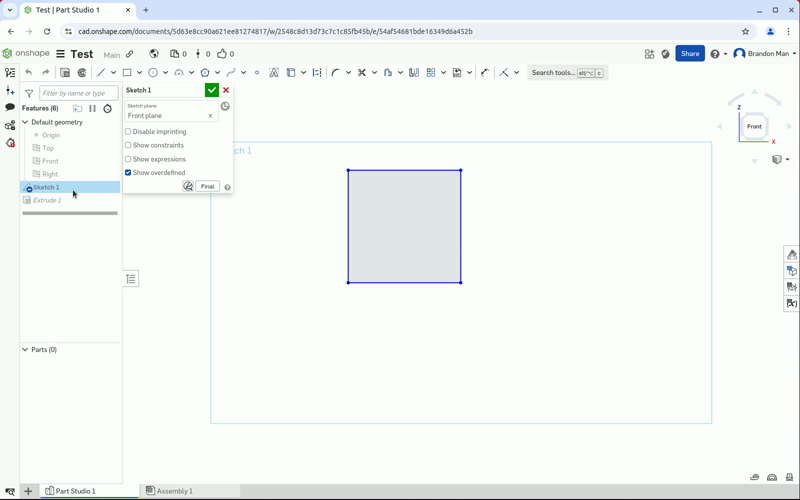
mouse_move(229, 92)
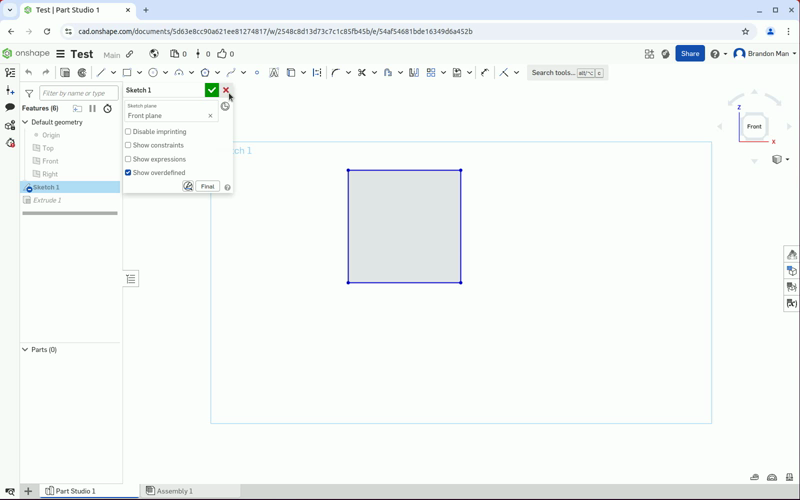
click(229, 92)
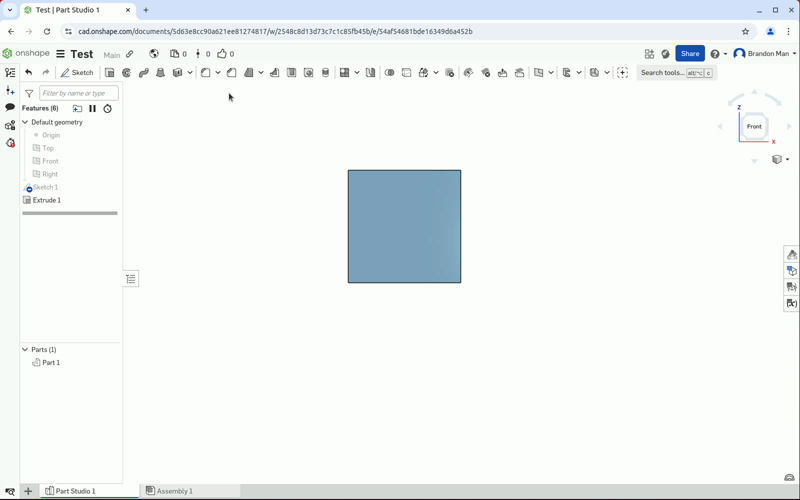
mouse_move(541, 75)
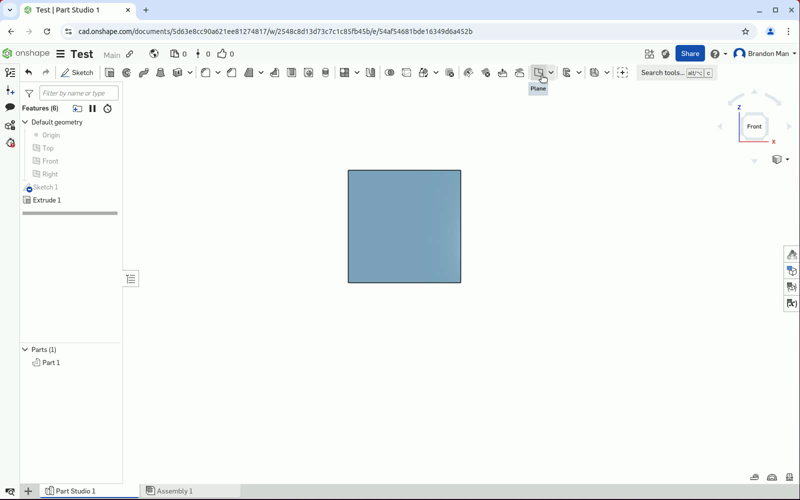
click(541, 75)
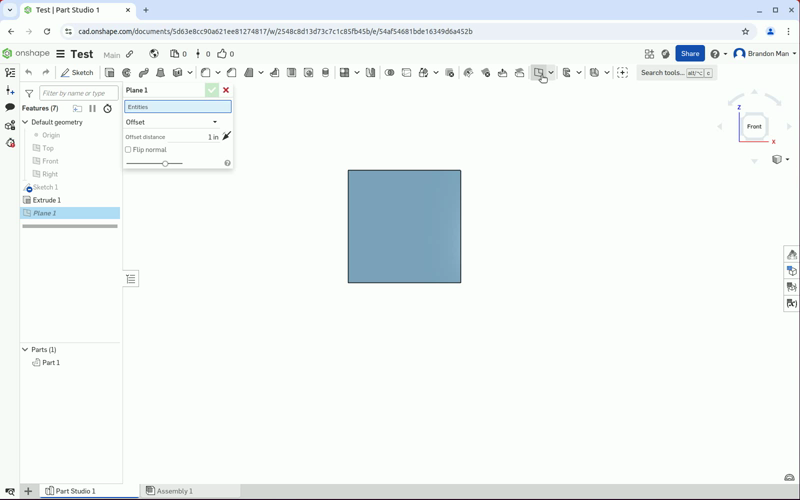
mouse_move(73, 163)
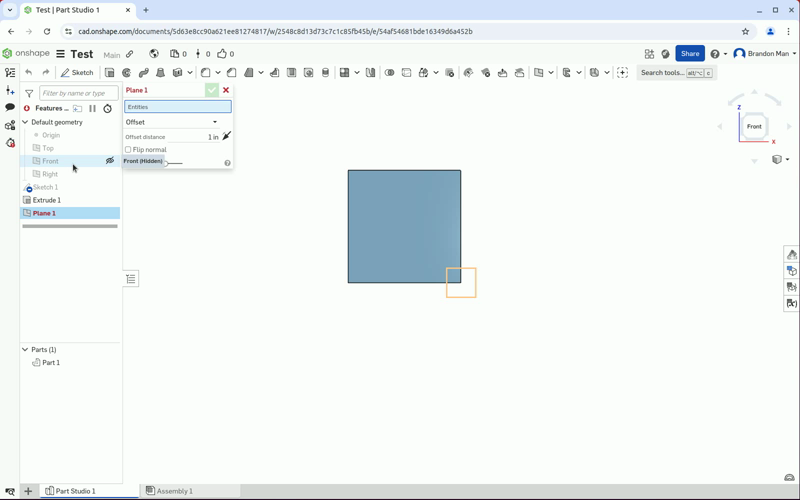
click(73, 163)
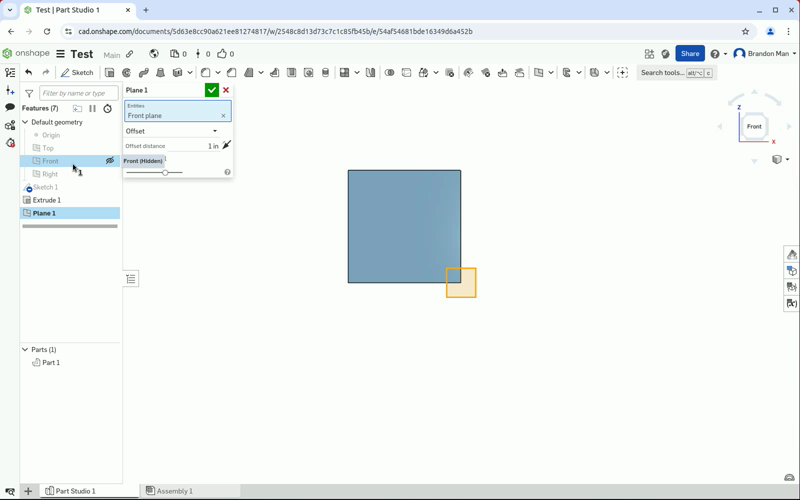
key(tab, 2)
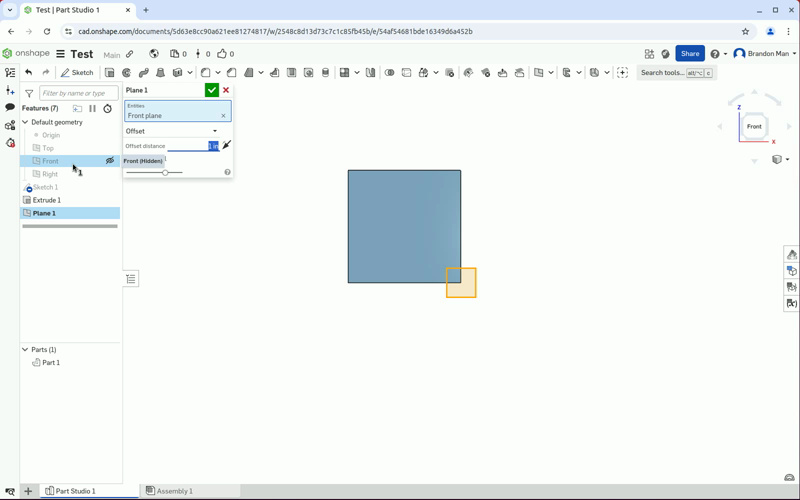
text(9.86)
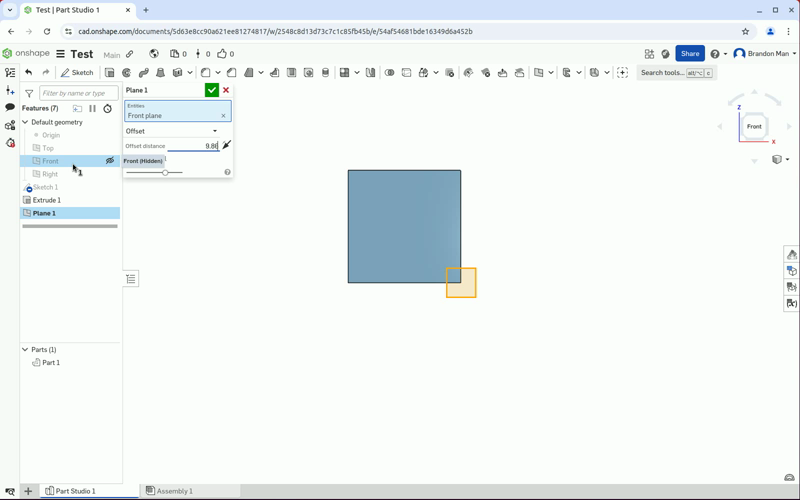
key(enter, 2)
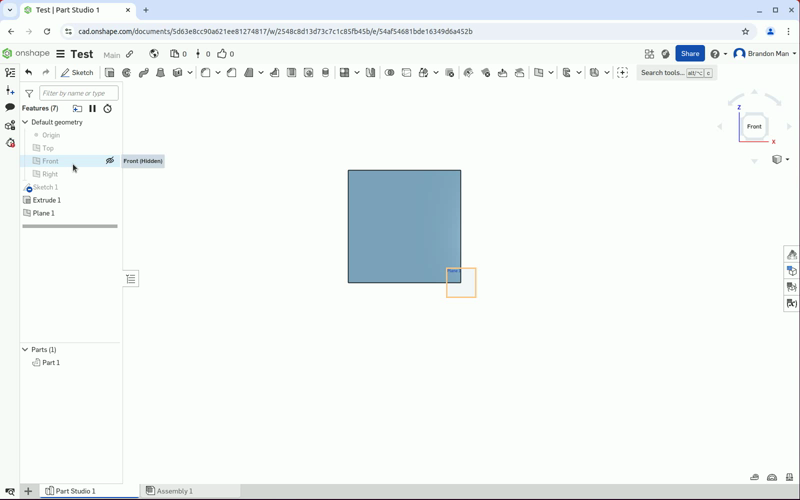
key(shift+s)
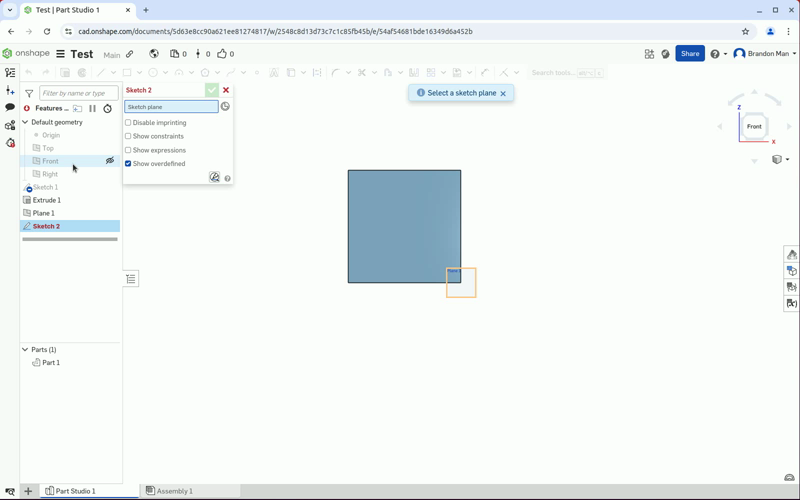
mouse_move(73, 215)
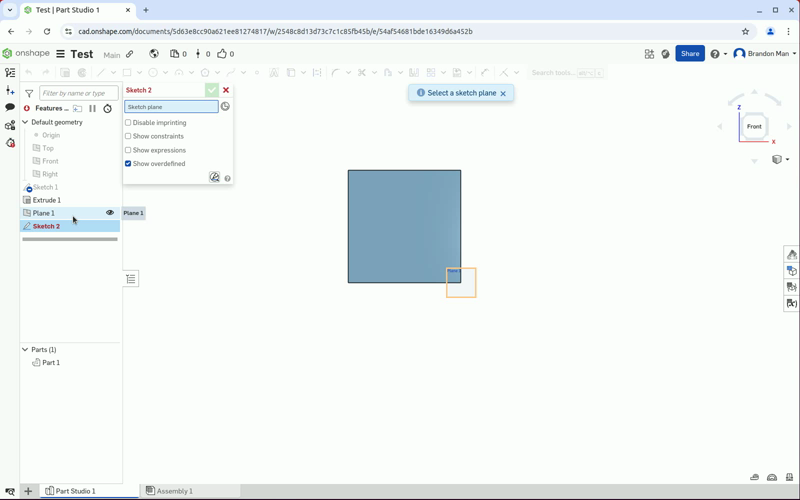
click(73, 215)
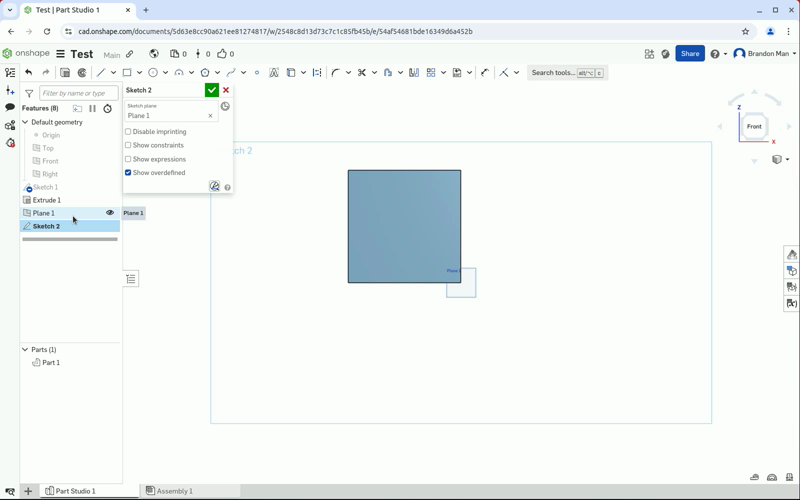
mouse_move(73, 352)
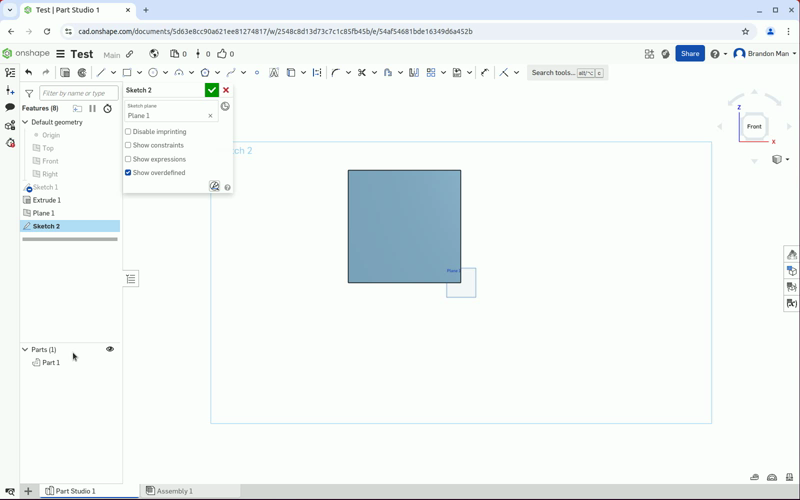
key(y)
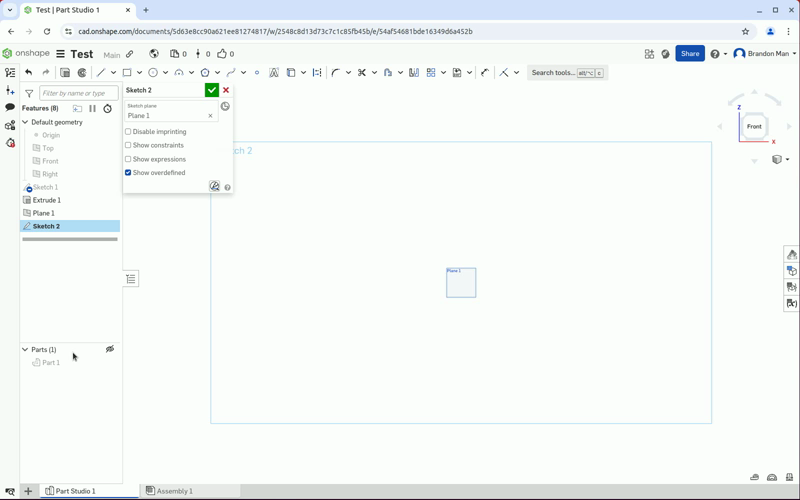
key(l)
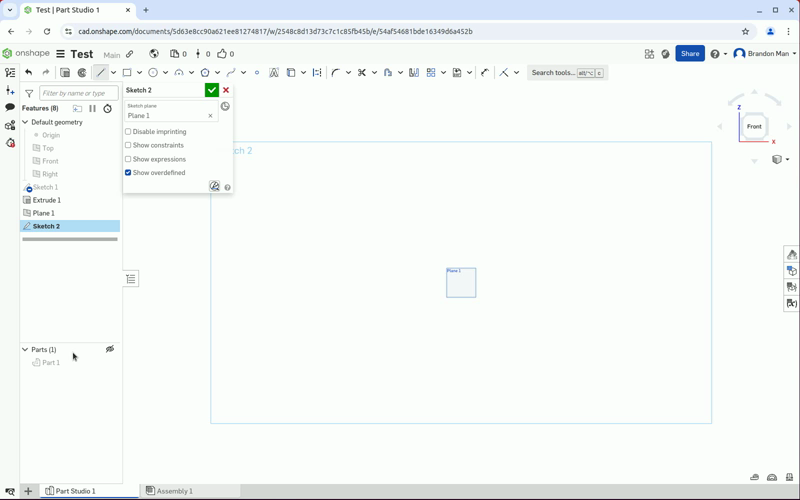
key_down(shift)
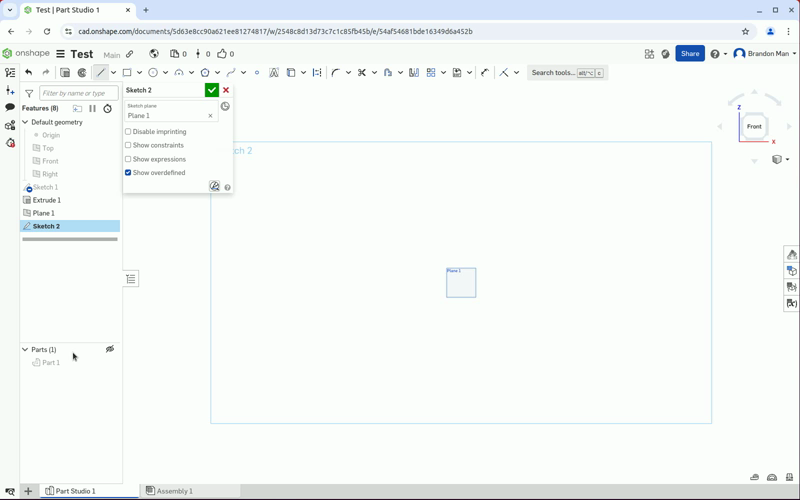
mouse_move(359, 271)
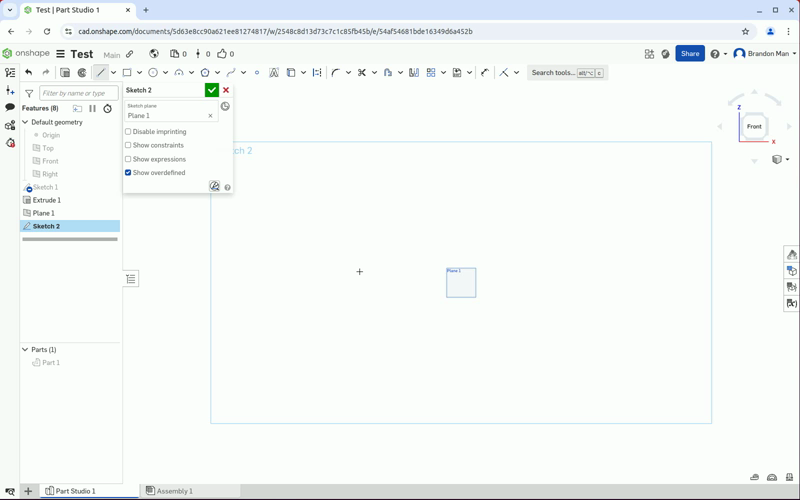
click(359, 271)
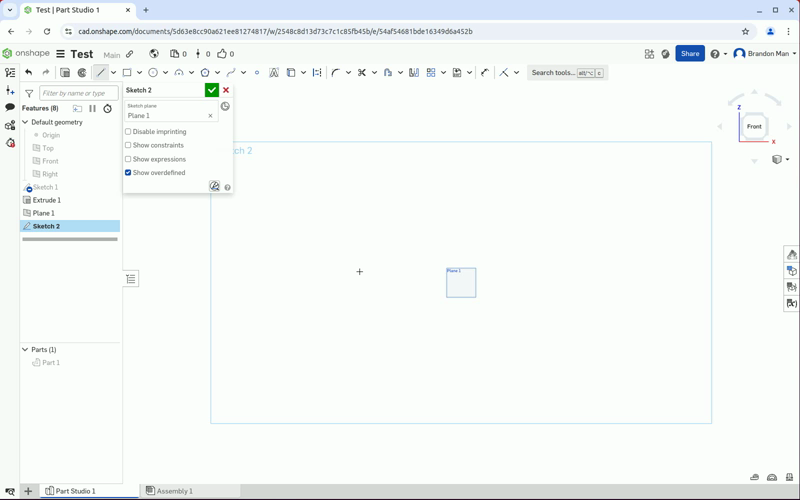
key_up(shift)
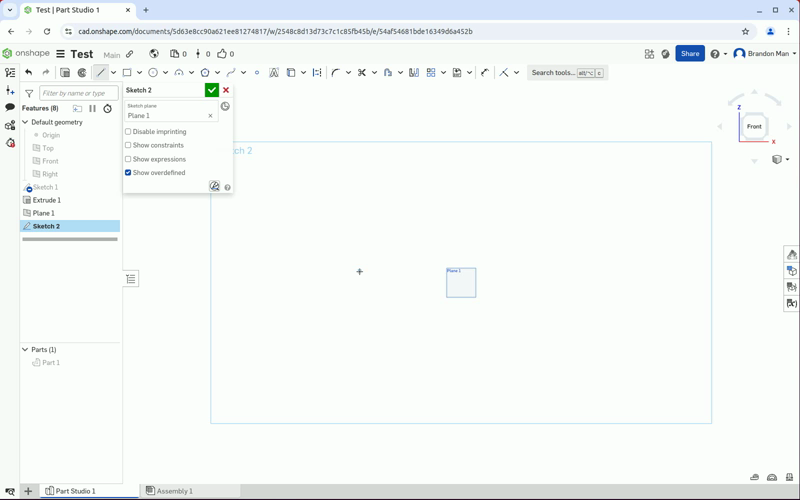
key_down(shift)
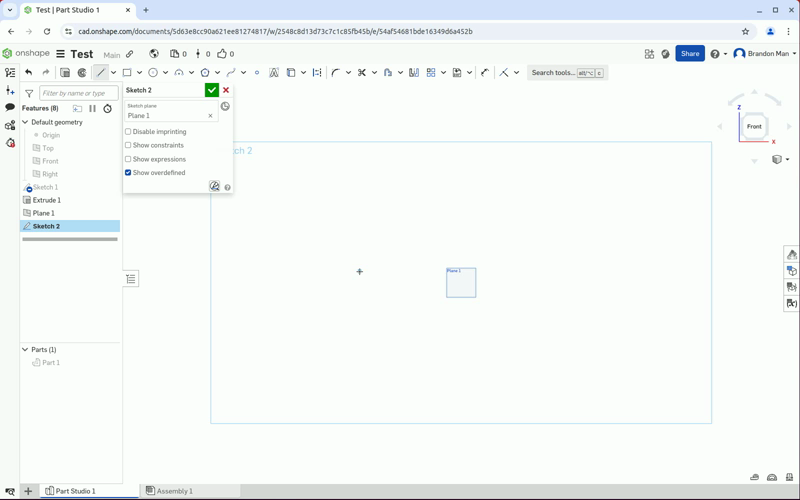
mouse_move(450, 271)
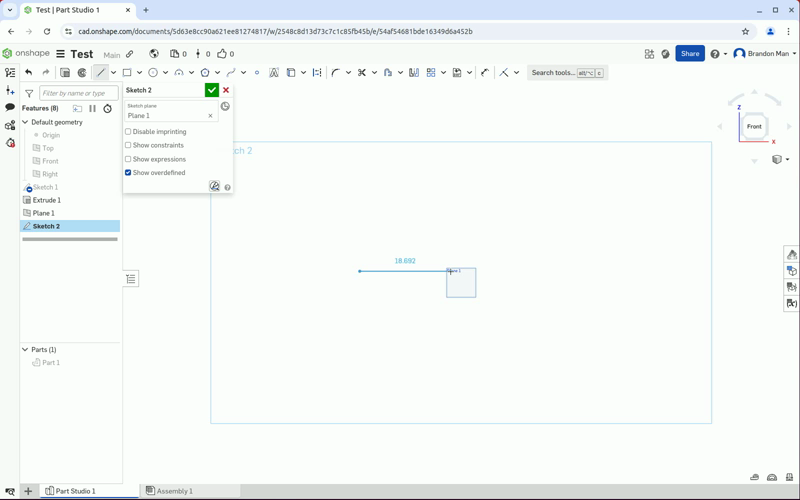
click(450, 271)
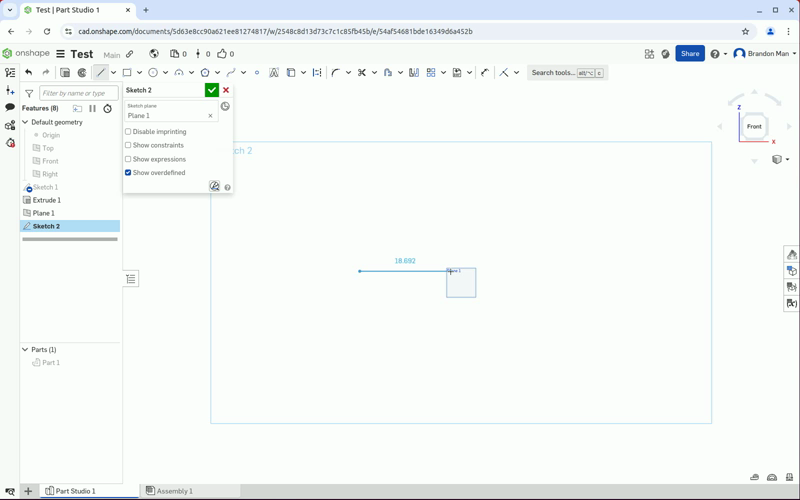
key_up(shift)
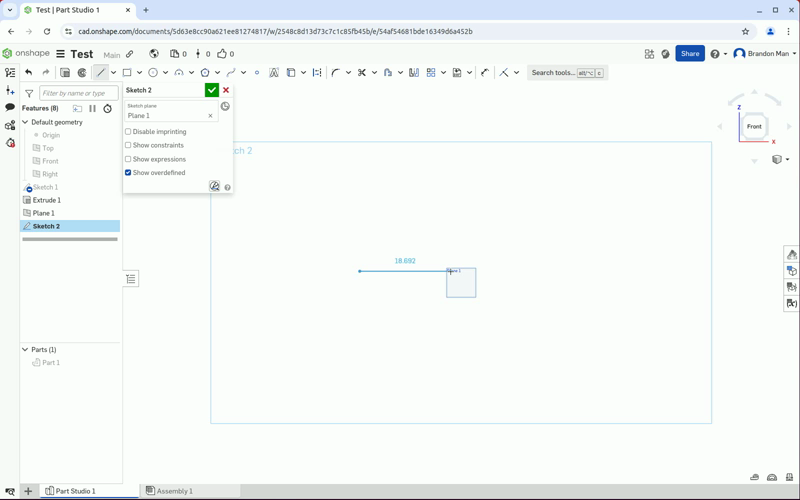
key_down(shift)
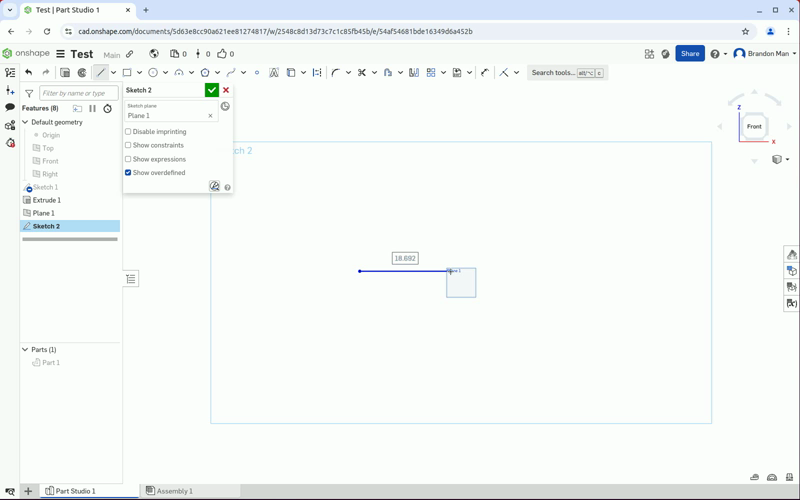
mouse_move(450, 180)
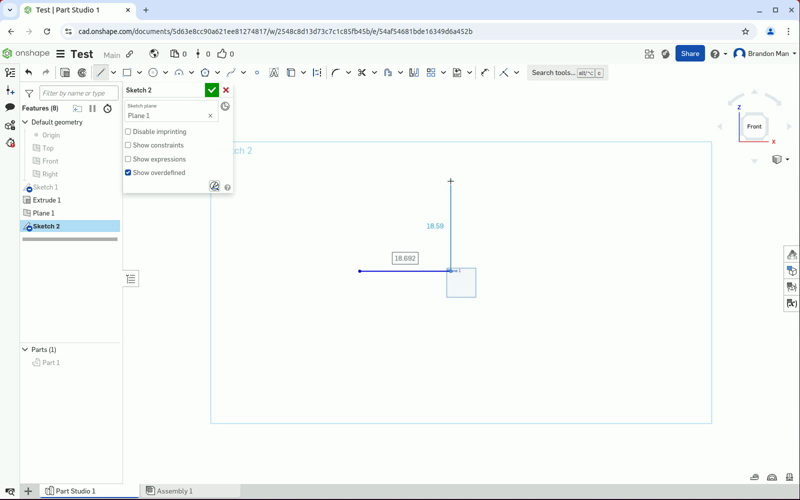
click(450, 180)
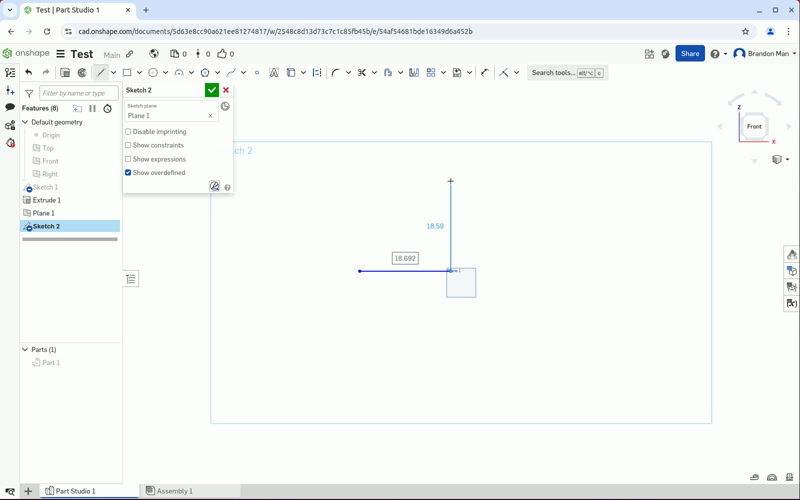
key_up(shift)
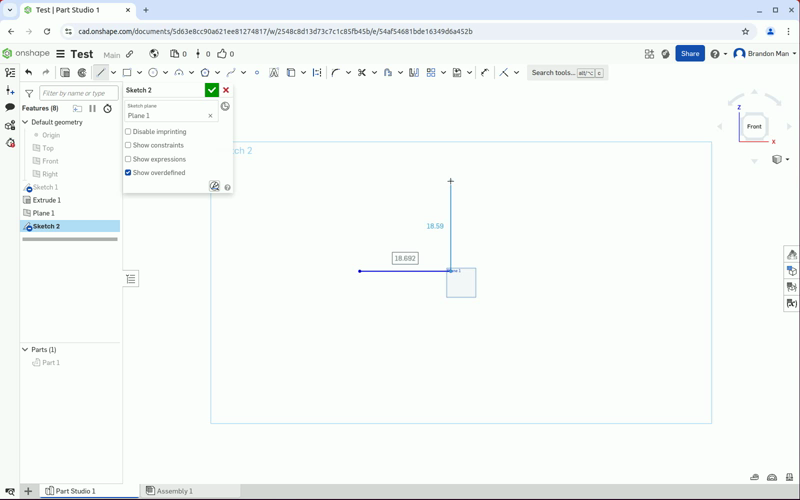
key_down(shift)
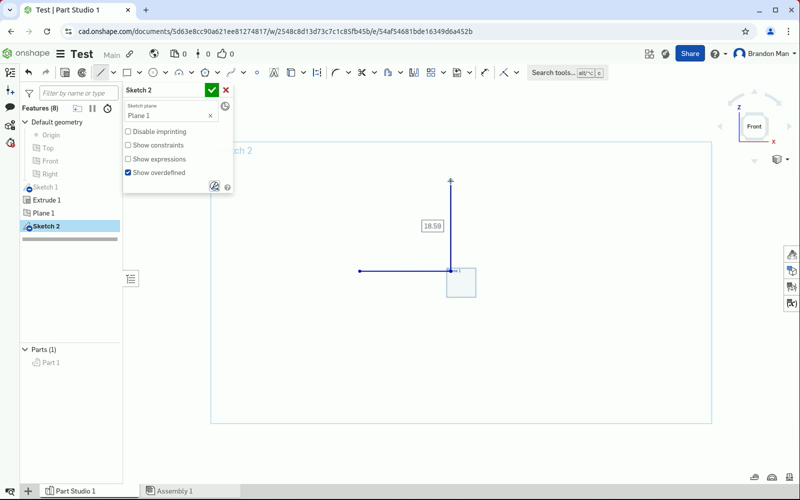
mouse_move(359, 180)
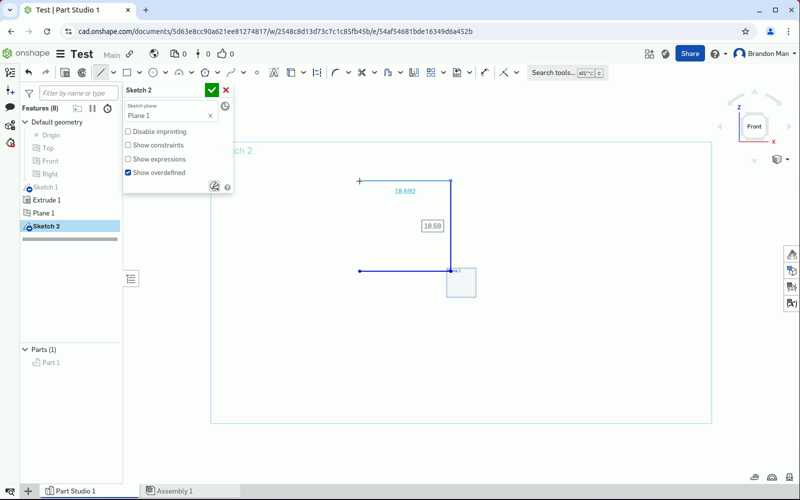
click(359, 180)
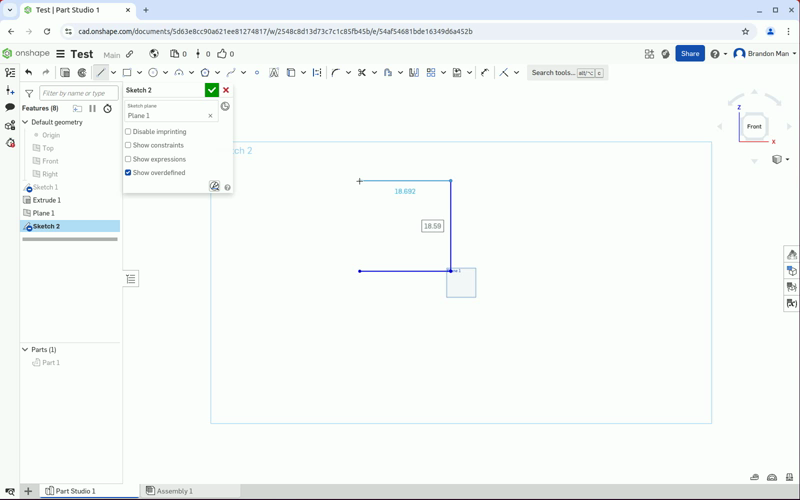
key_up(shift)
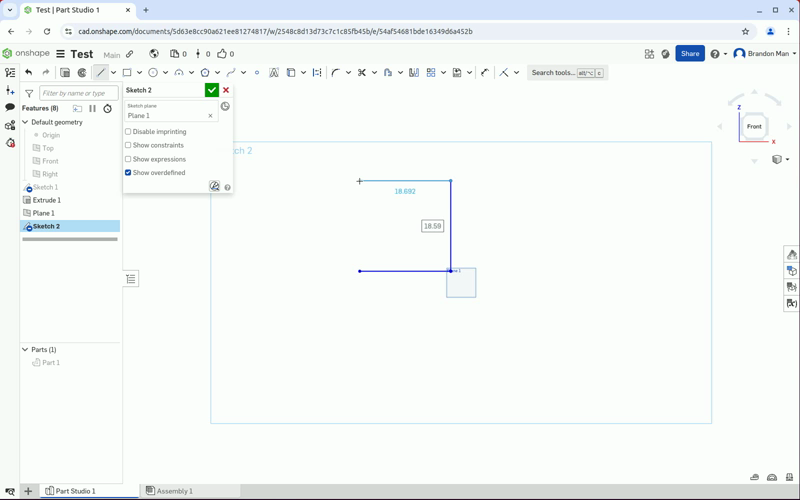
key_down(shift)
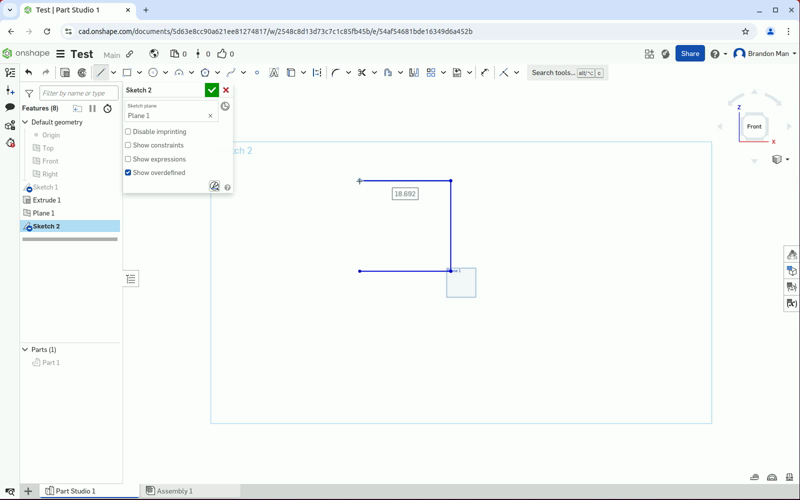
mouse_move(359, 271)
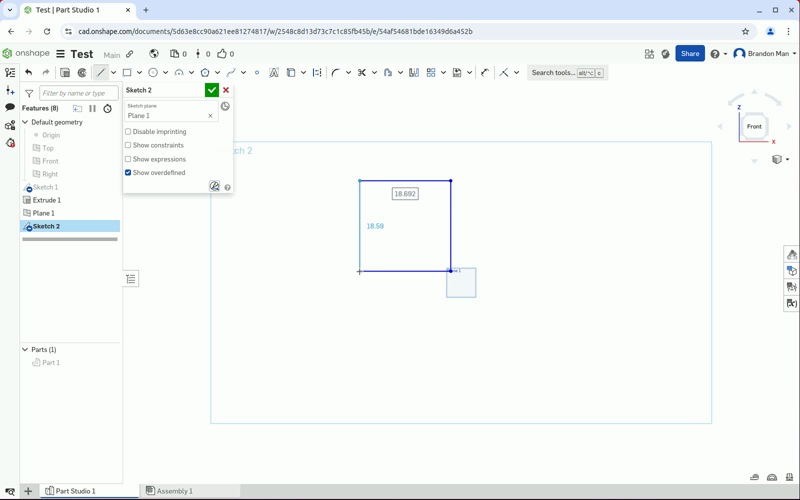
key_up(shift)
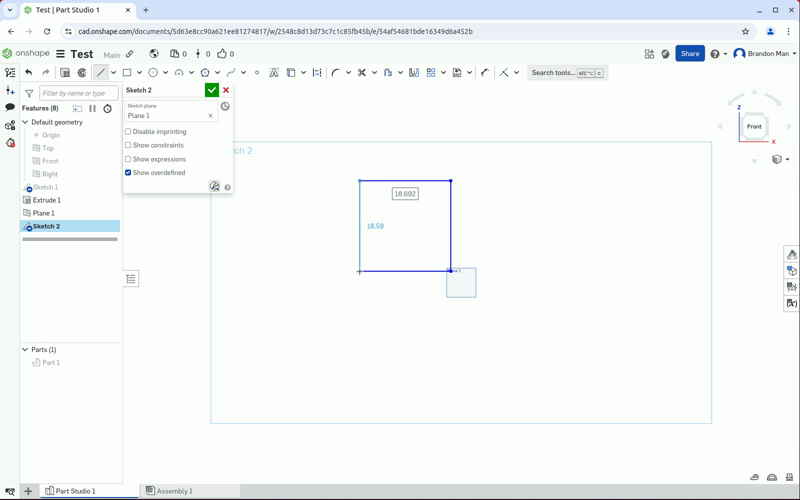
click(359, 271)
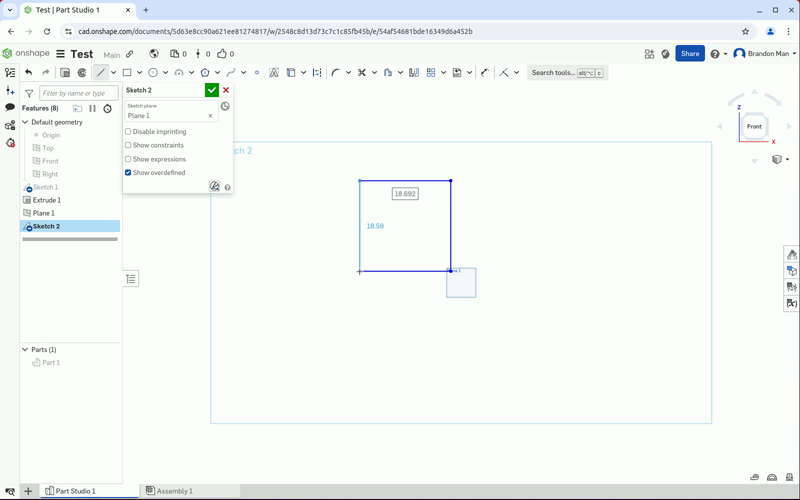
key(esc)
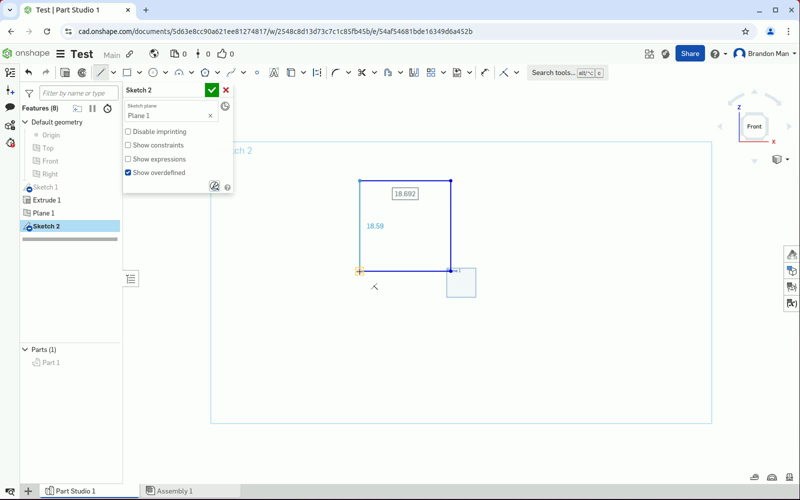
mouse_move(406, 235)
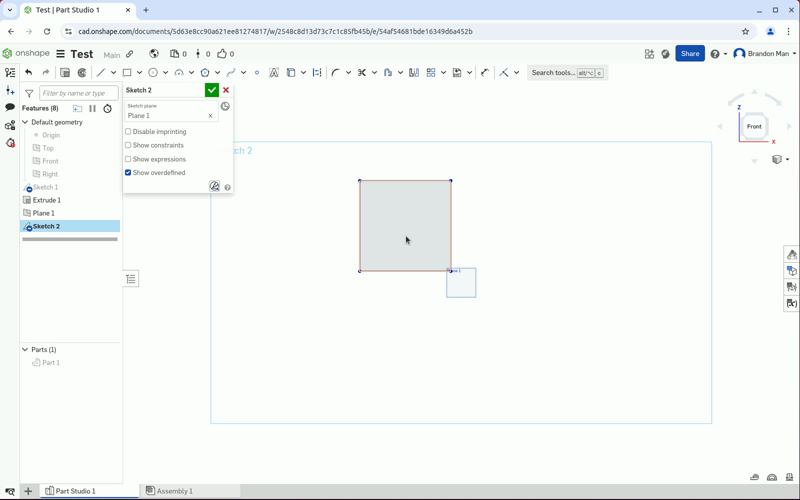
click(406, 235)
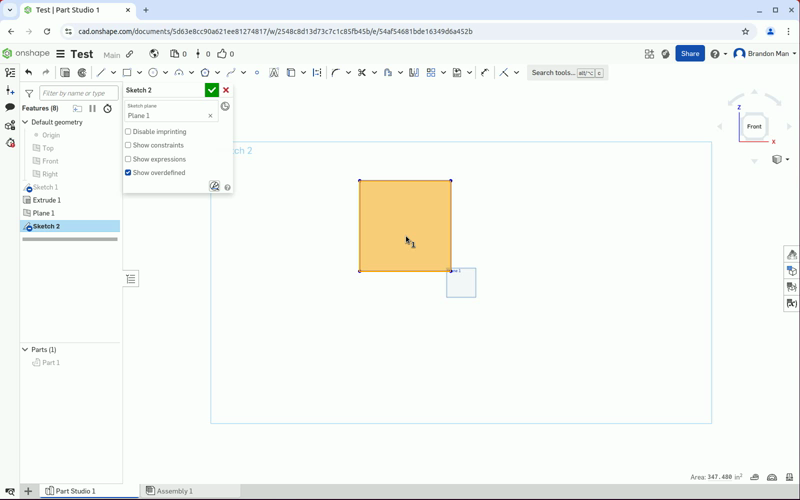
mouse_move(73, 352)
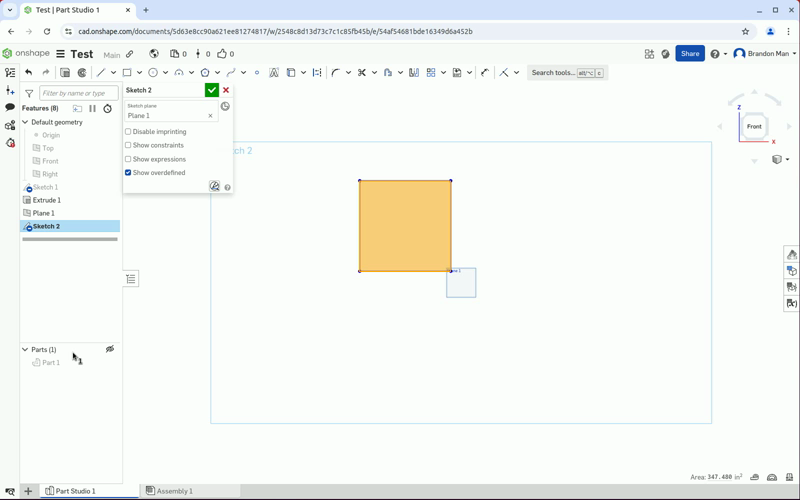
key(shift+y)
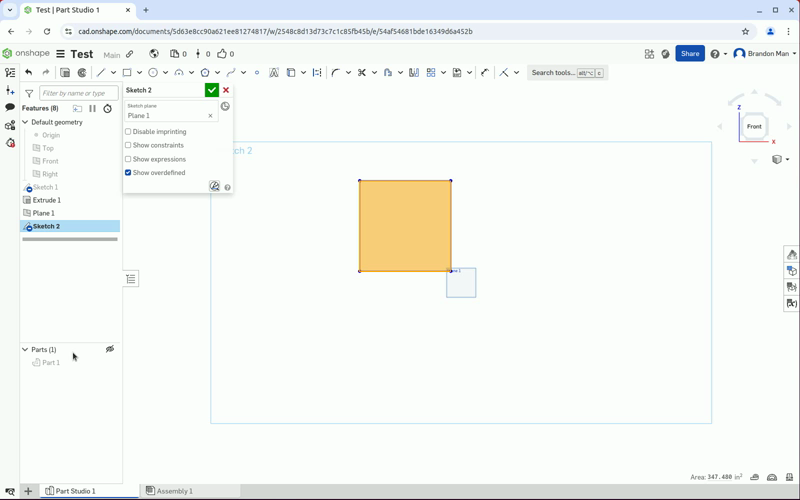
key(shift+e)
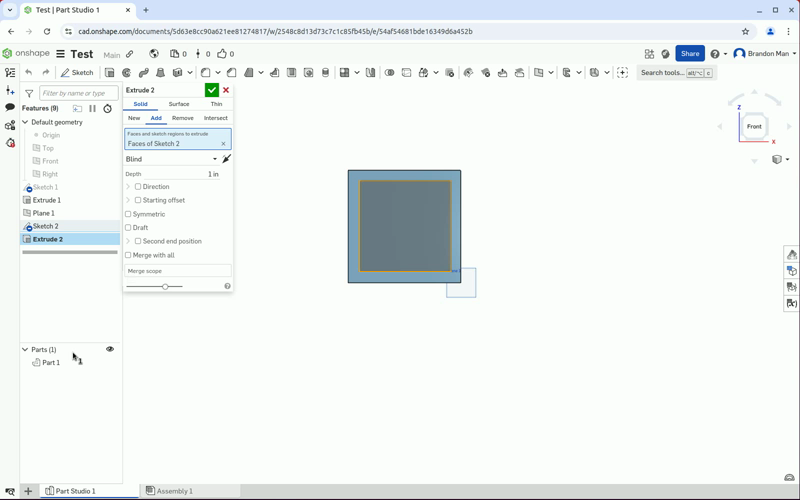
mouse_move(143, 106)
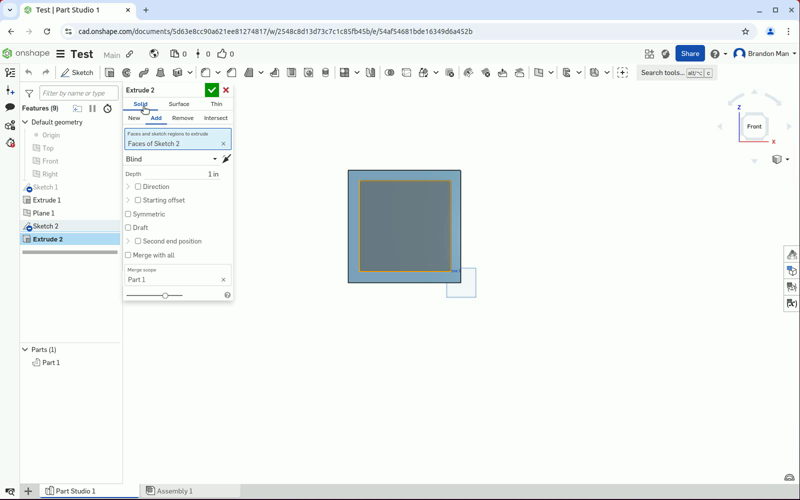
click(143, 106)
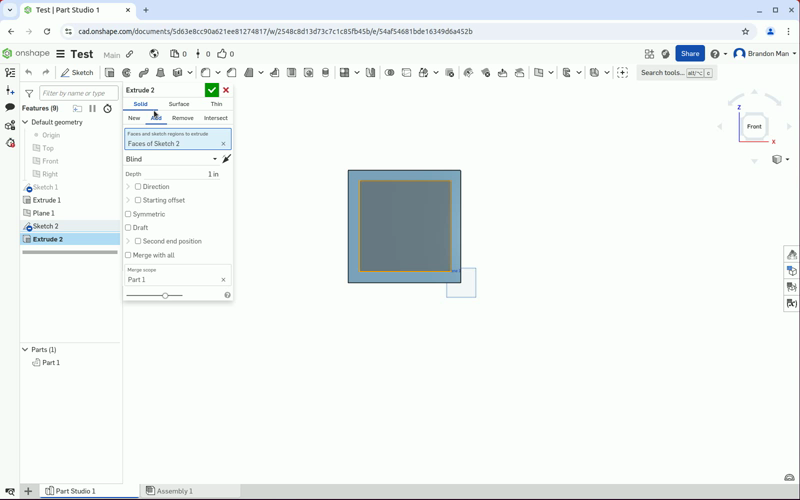
mouse_move(186, 120)
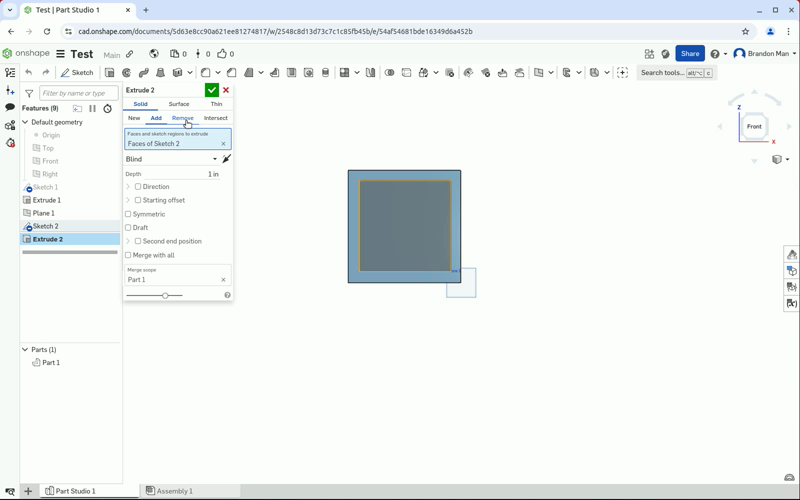
click(186, 120)
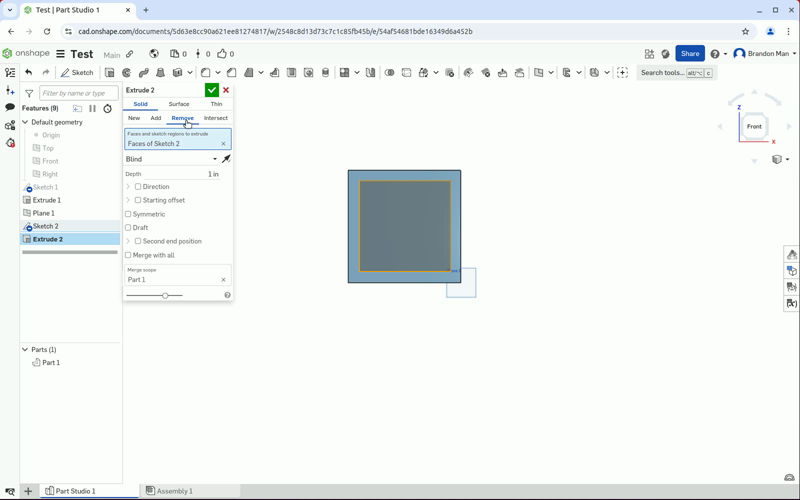
key(tab, 4)
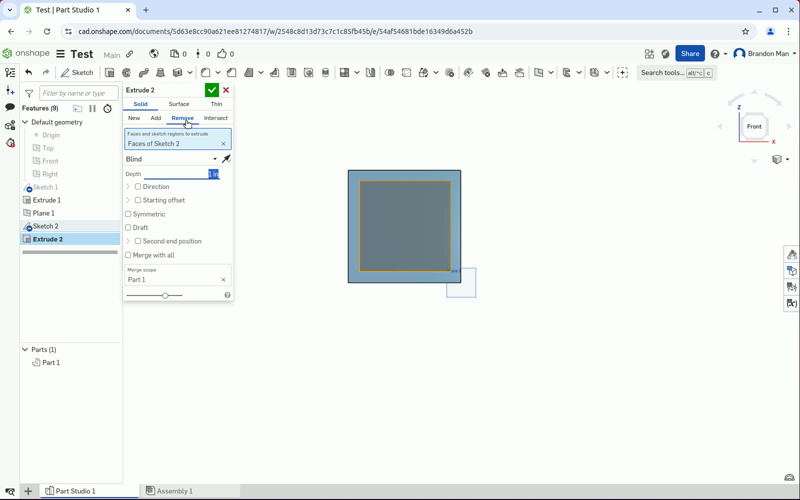
text(6.499)
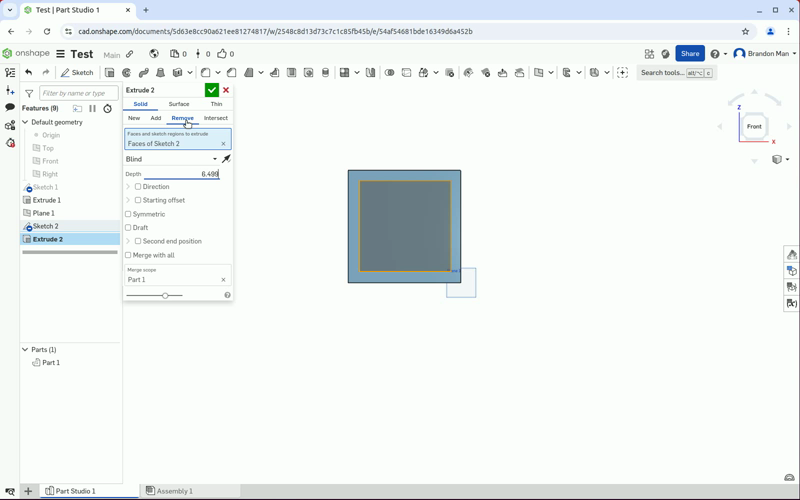
key(tab, 6)
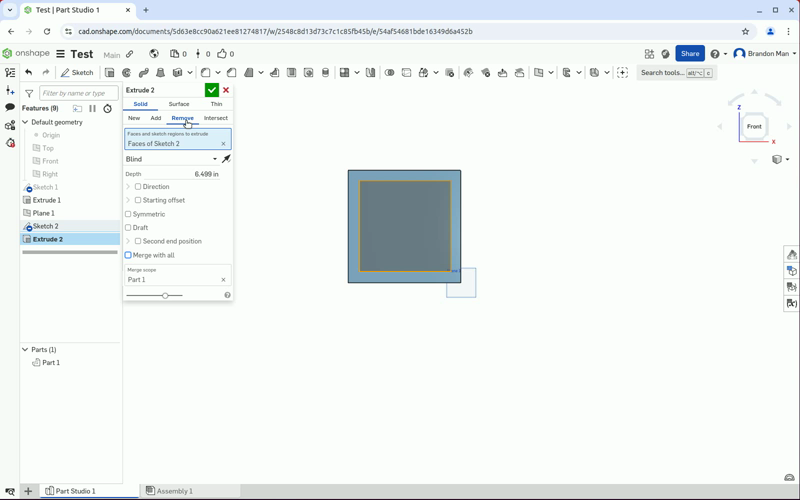
key(space)
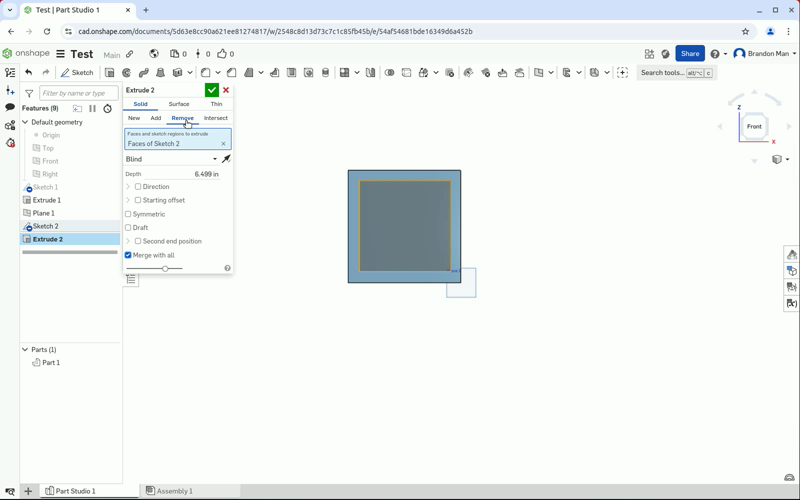
key(enter)
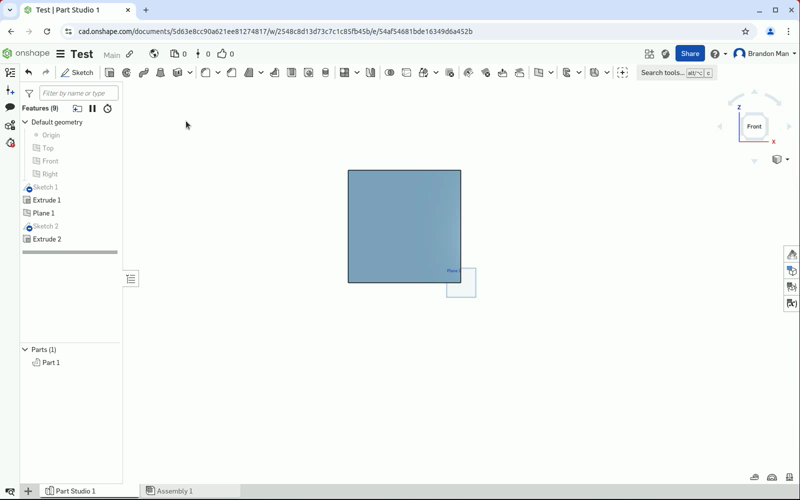
key(shift+h)
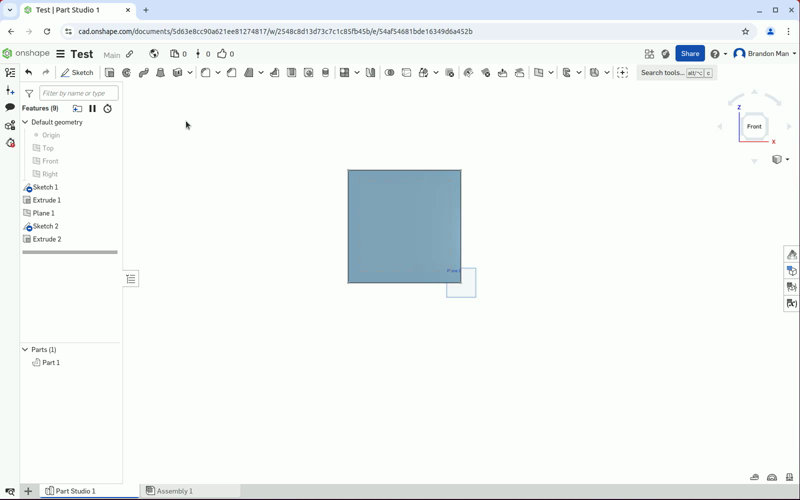
key(shift+h)
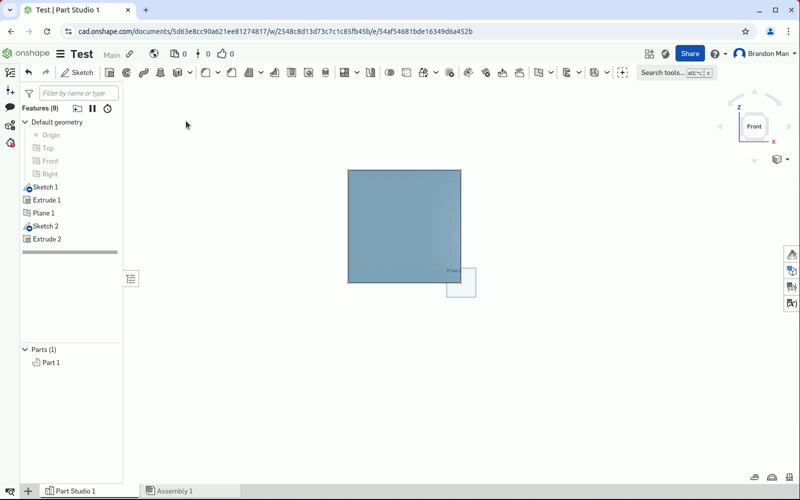
key(shift+7)
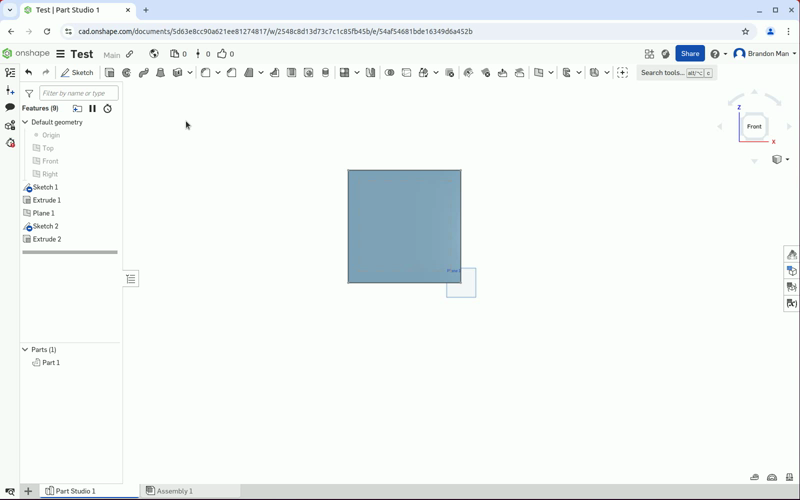
key(left, 2)
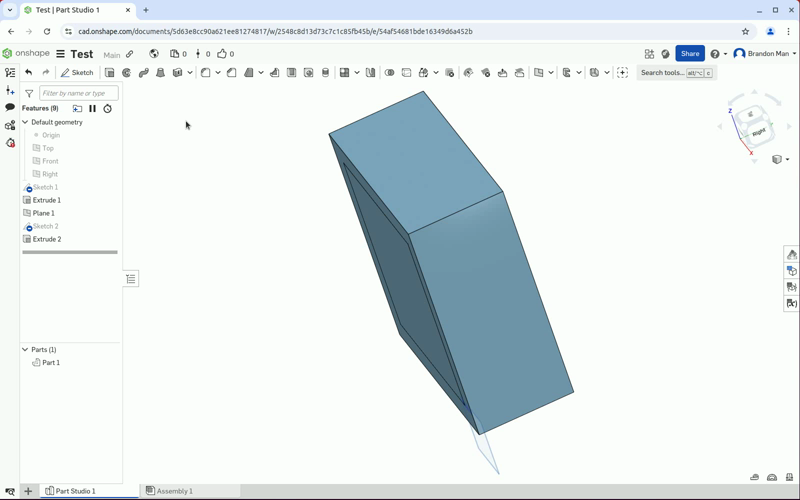
key(down, 2)
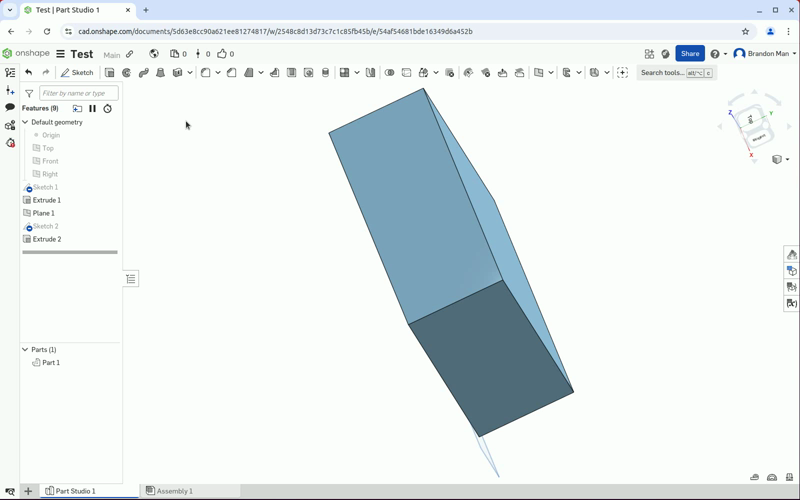
key(up, 2)
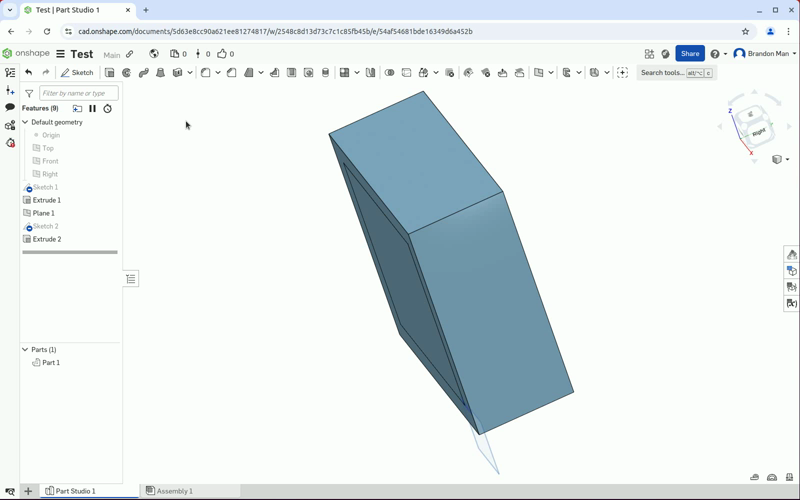
key(right, 2)
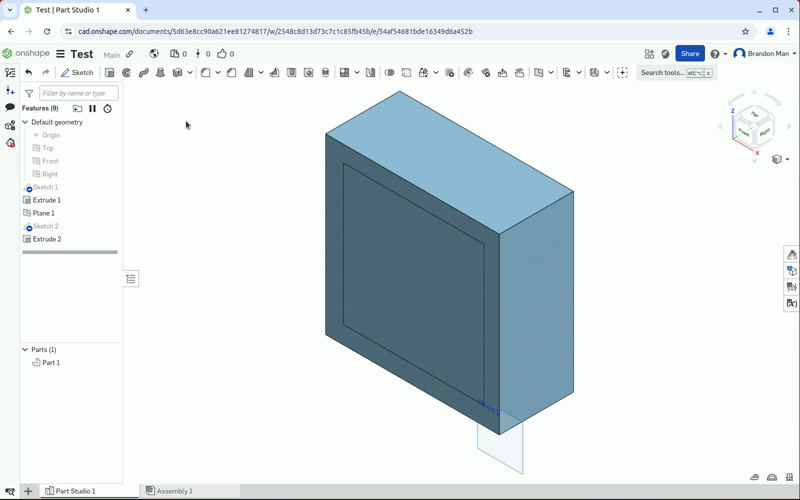
mouse_move(73, 189)
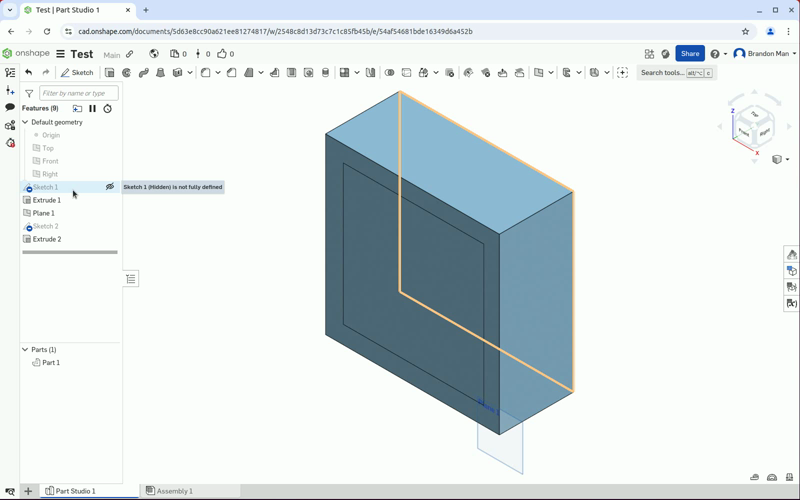
click(73, 189)